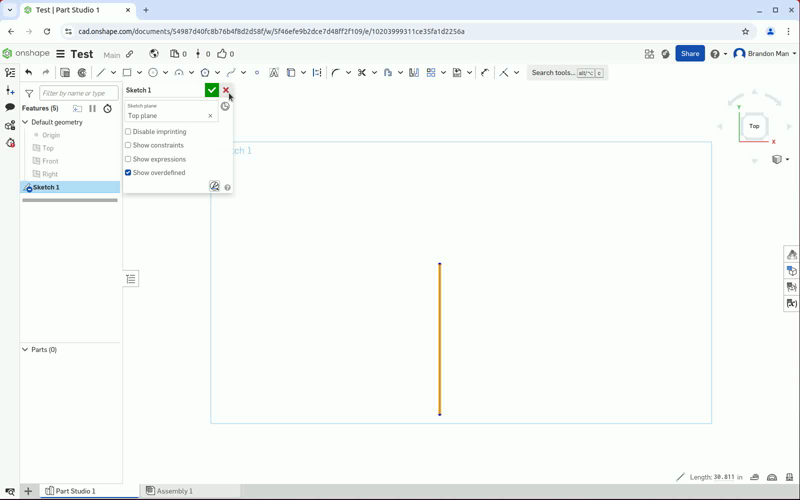
key(shift+h)
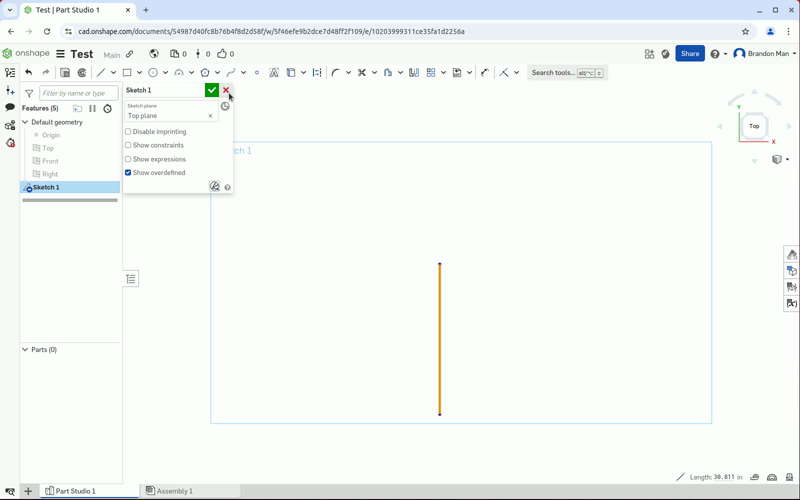
key(shift+s)
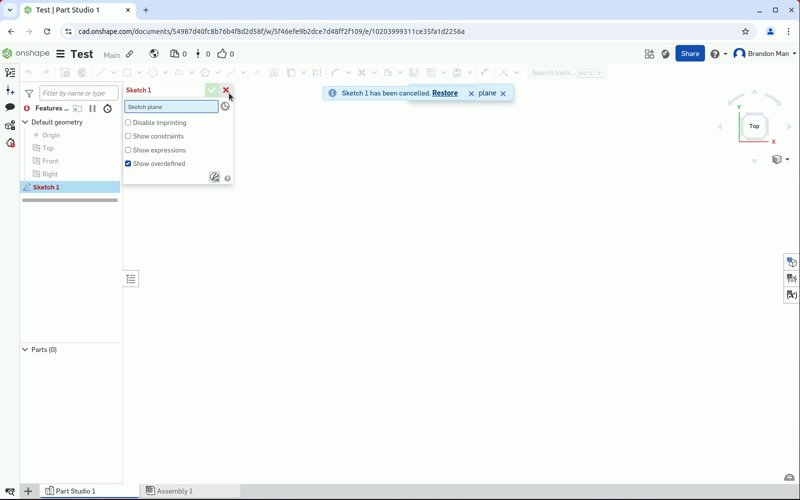
mouse_move(73, 150)
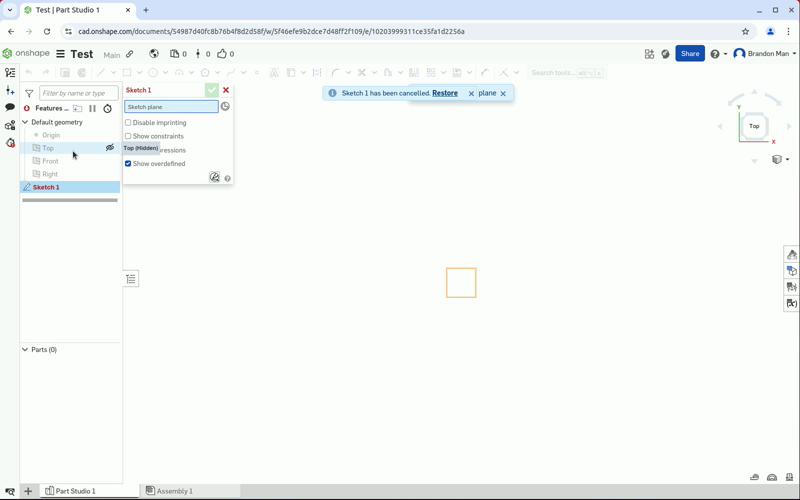
click(73, 150)
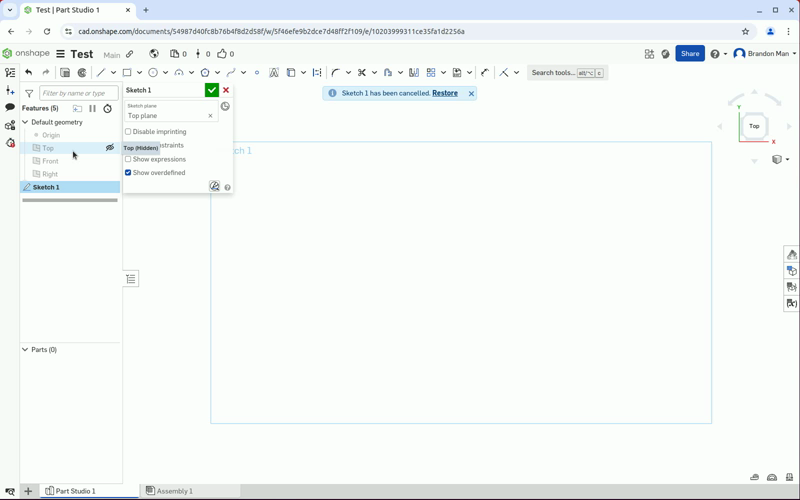
mouse_move(73, 352)
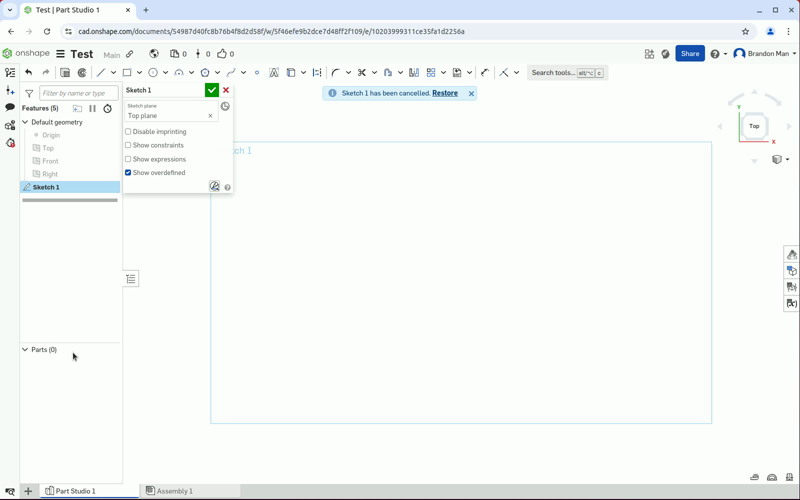
key(y)
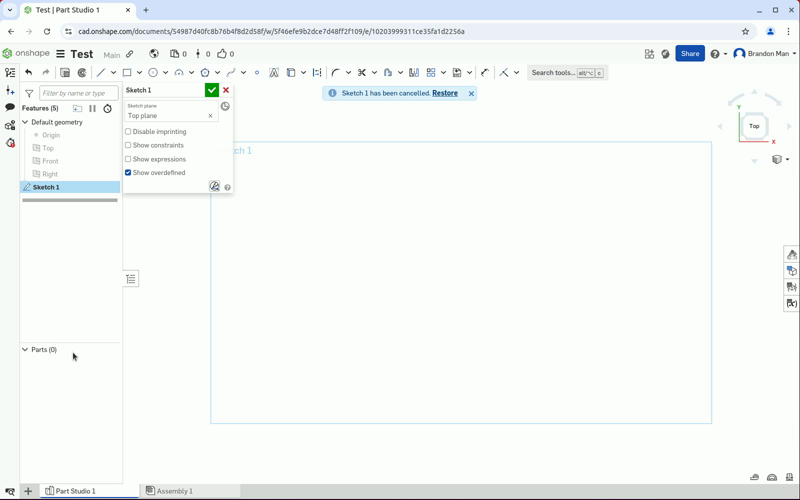
key(l)
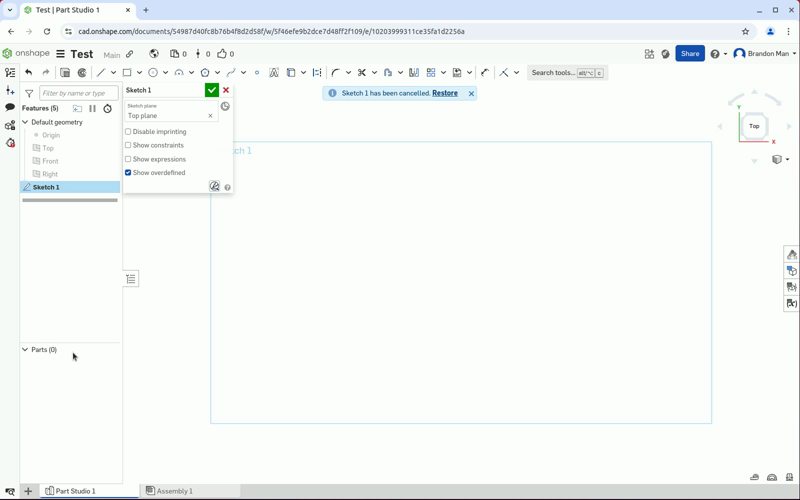
key_down(shift)
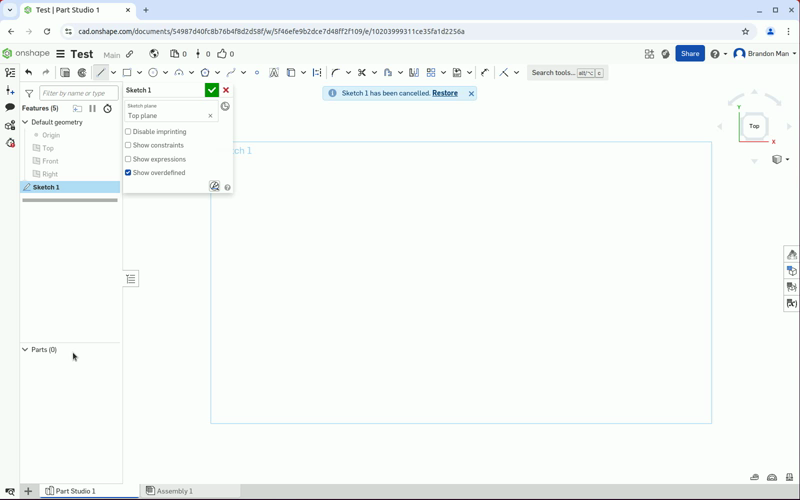
mouse_move(349, 282)
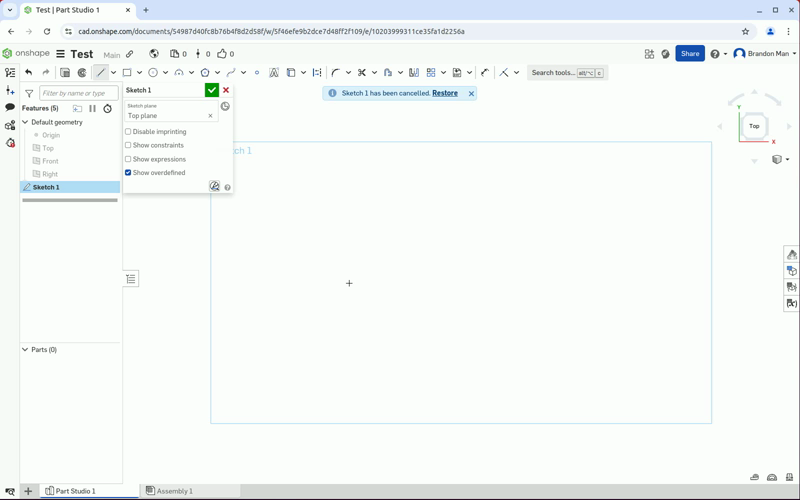
click(349, 282)
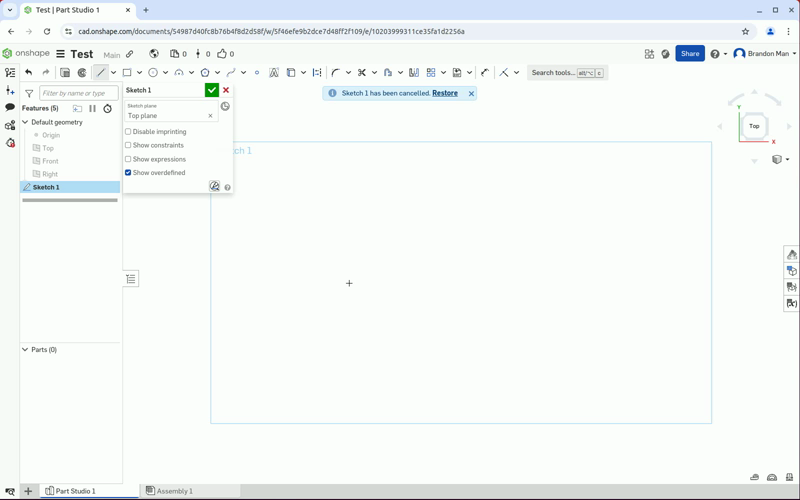
key_up(shift)
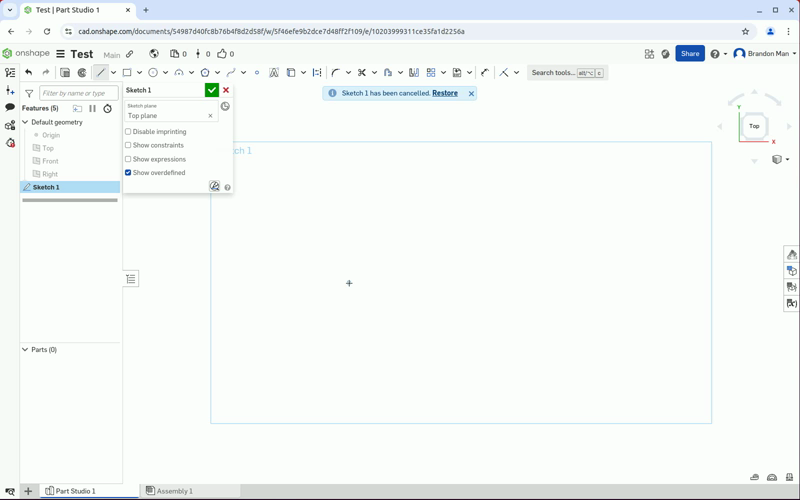
key_down(shift)
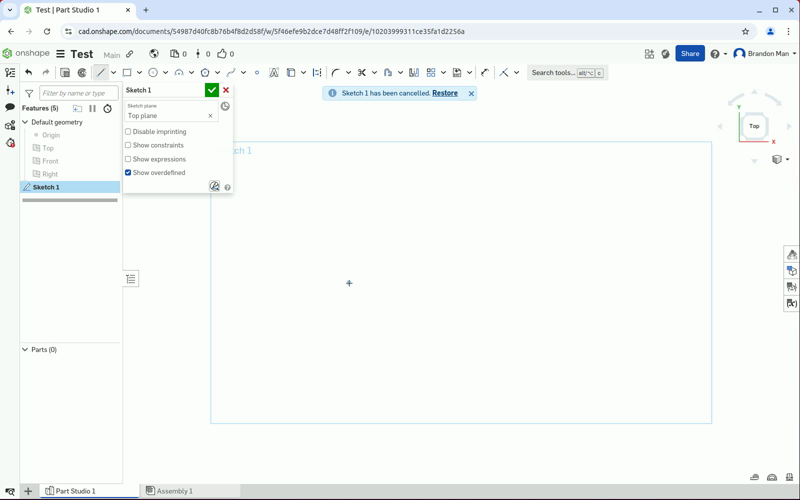
mouse_move(405, 378)
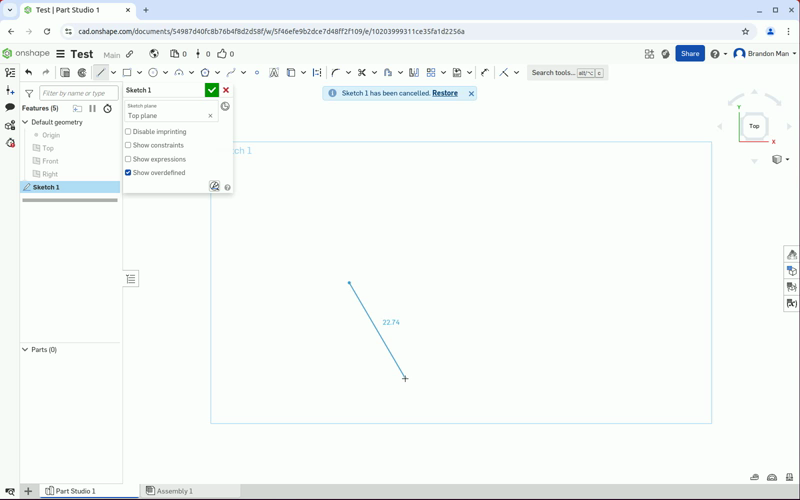
click(405, 378)
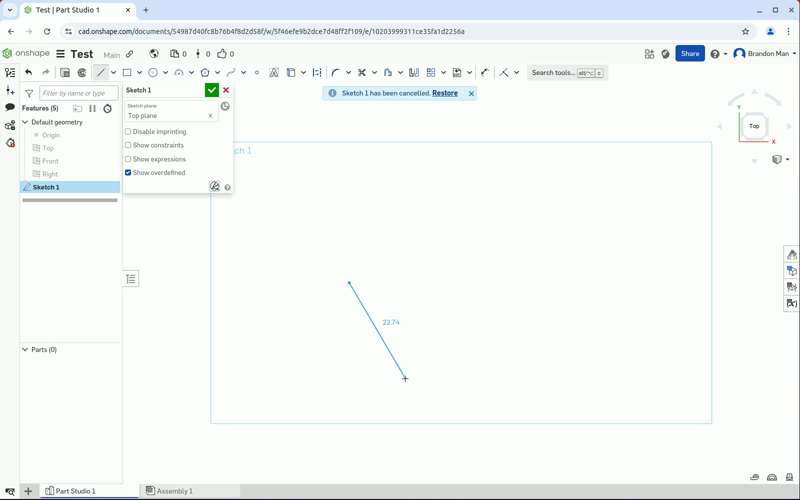
key_up(shift)
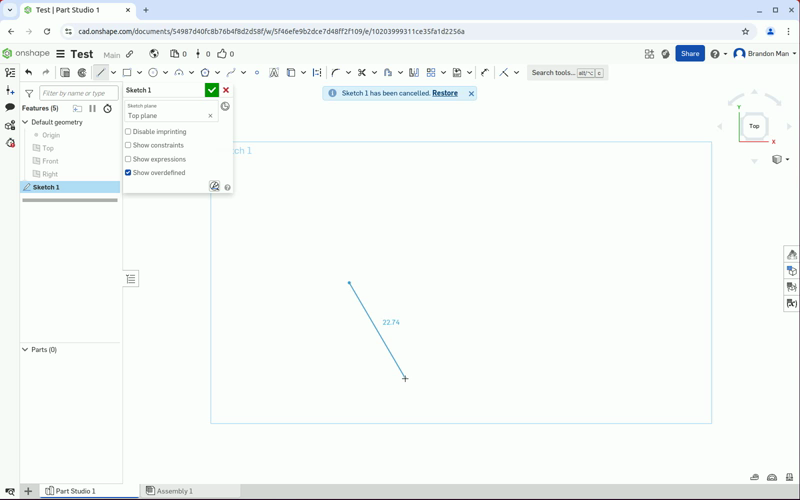
key_down(shift)
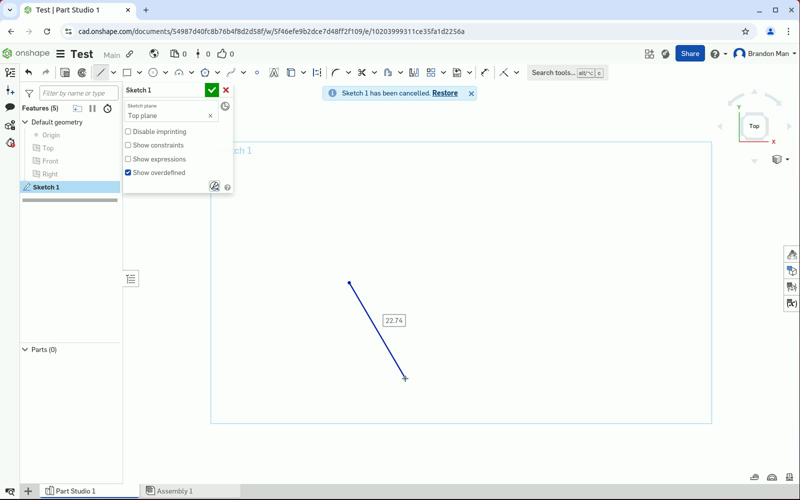
mouse_move(514, 378)
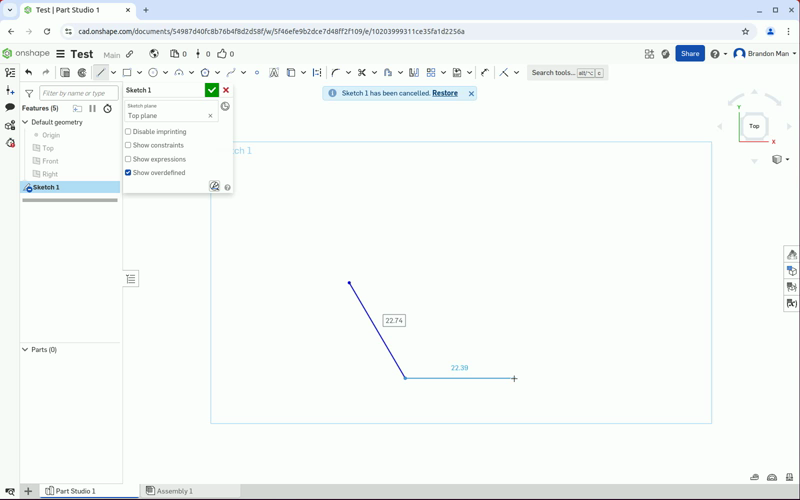
click(514, 378)
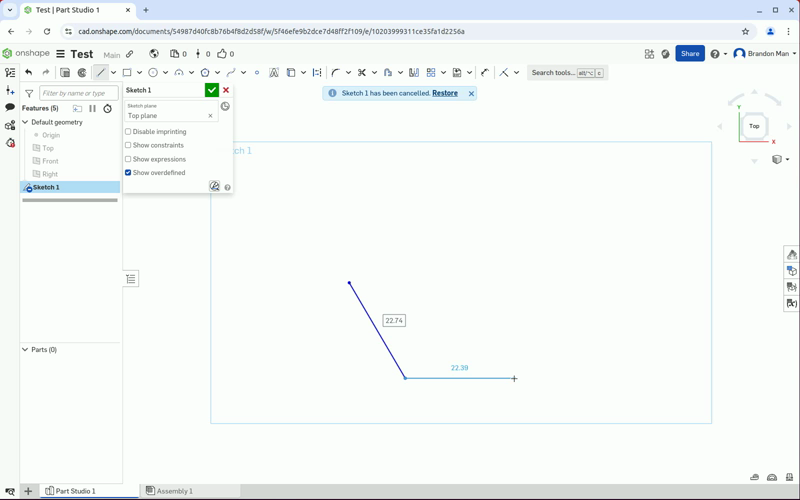
key_up(shift)
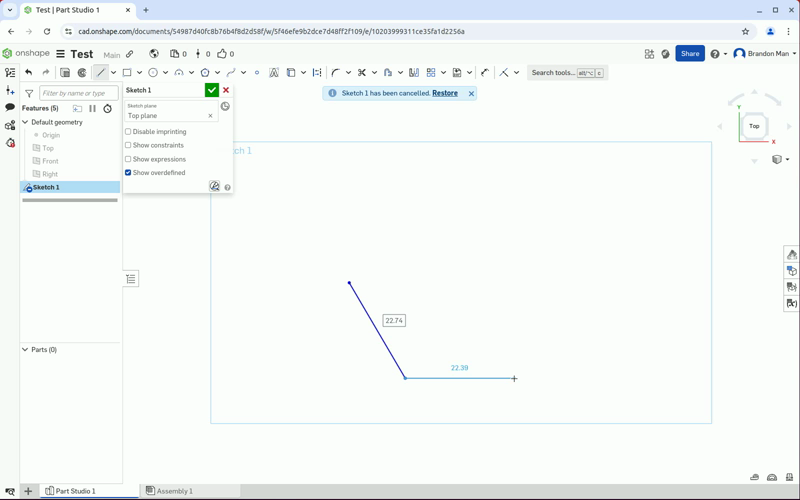
key_down(shift)
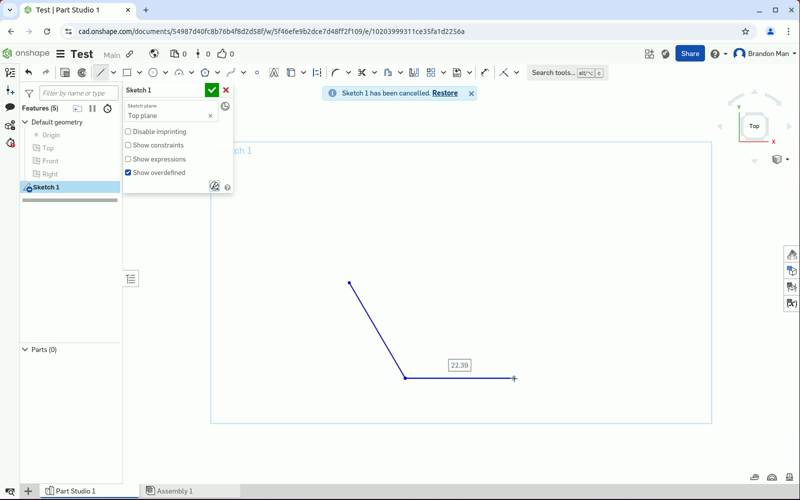
mouse_move(569, 282)
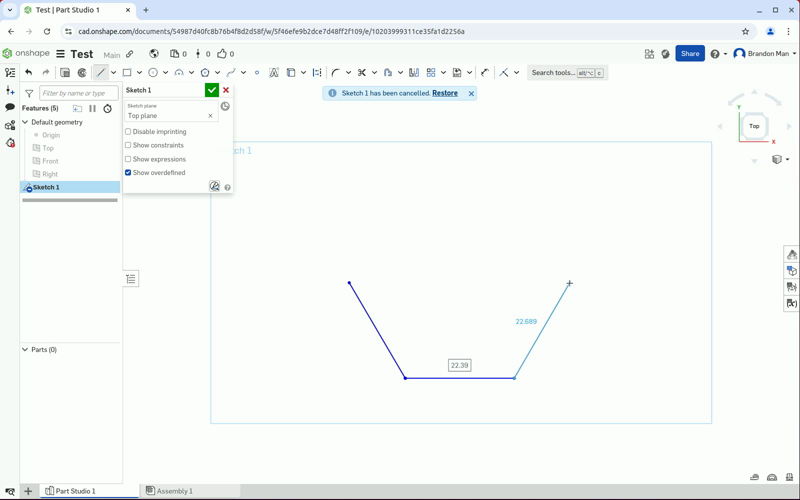
click(569, 282)
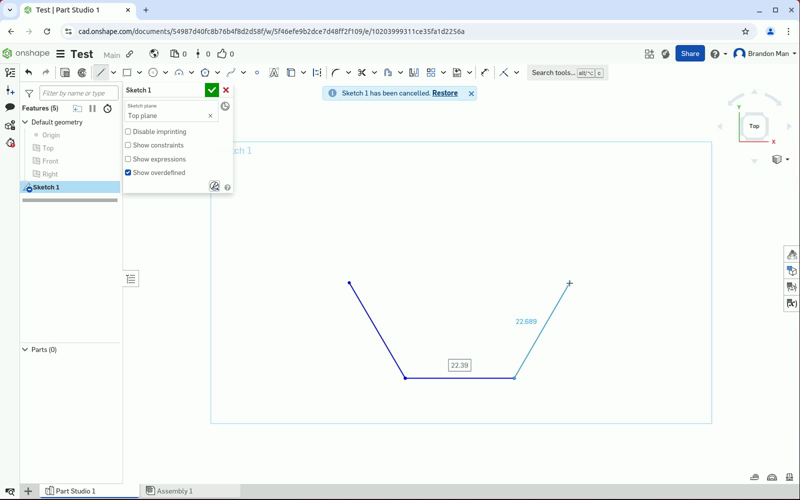
key_up(shift)
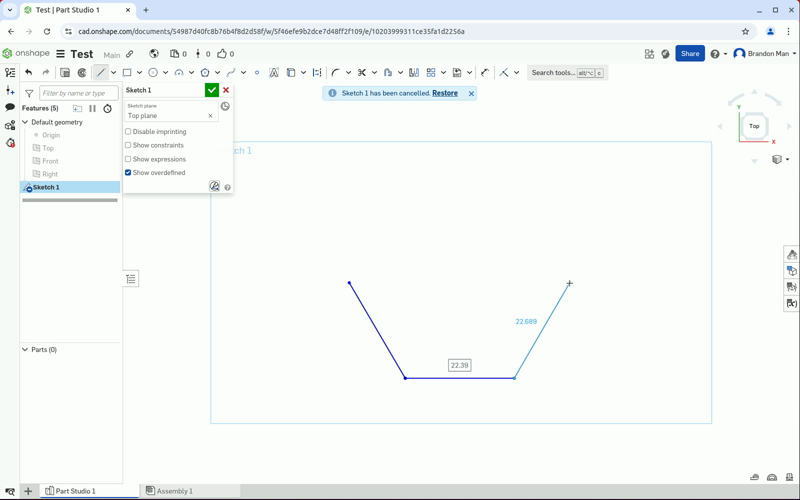
key_down(shift)
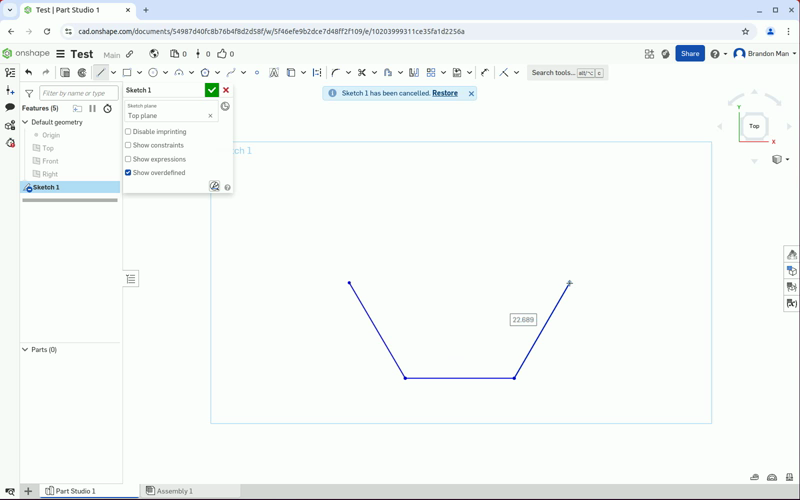
mouse_move(514, 187)
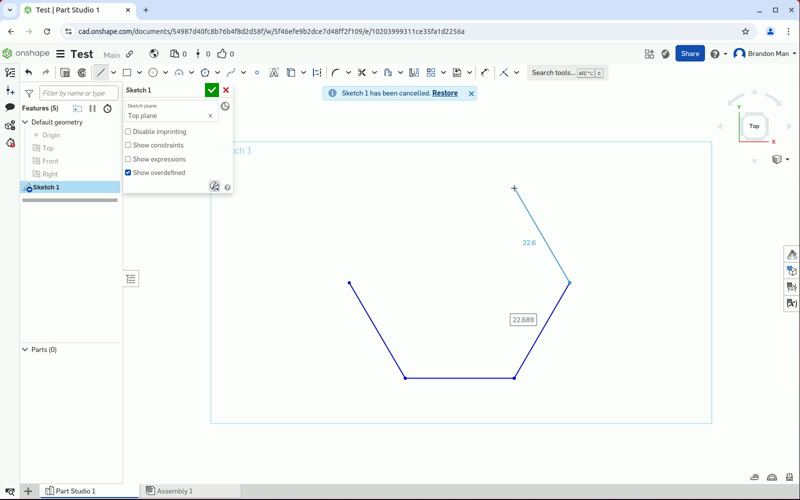
click(514, 187)
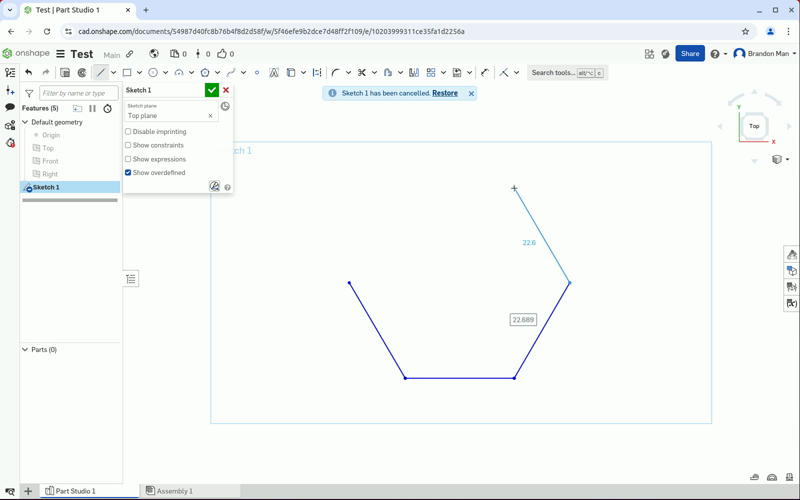
key_up(shift)
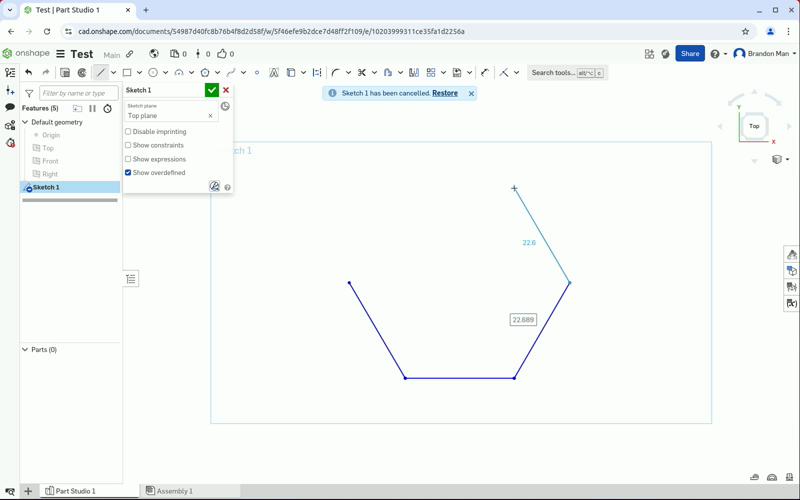
key_down(shift)
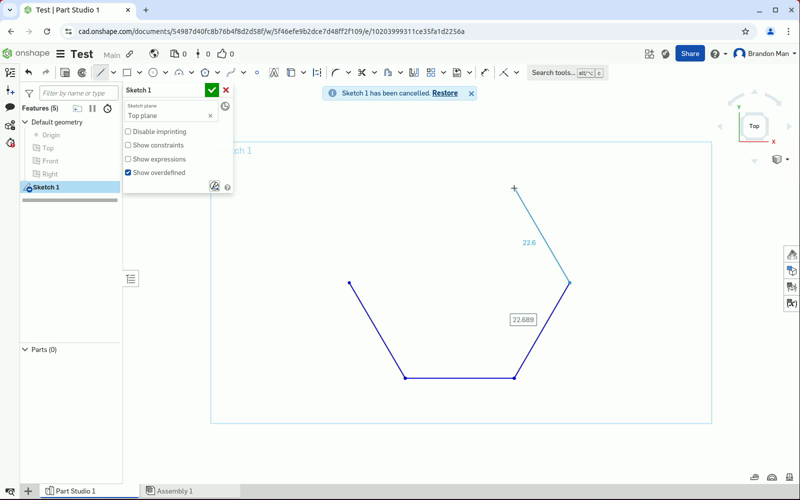
mouse_move(405, 187)
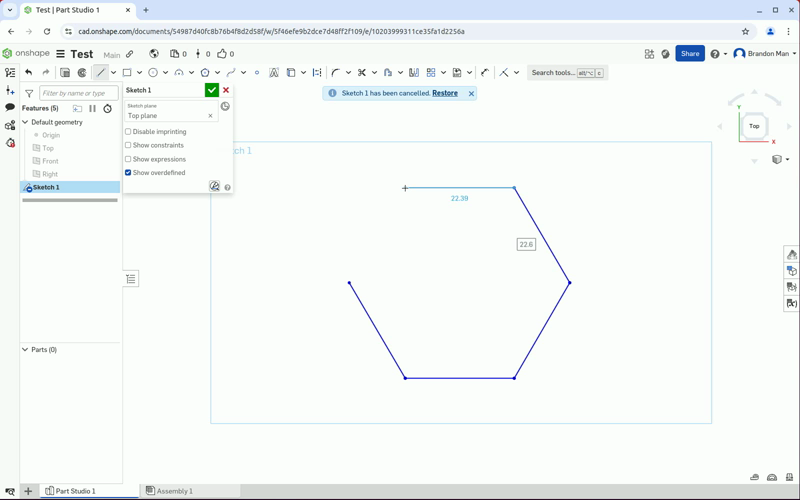
click(405, 187)
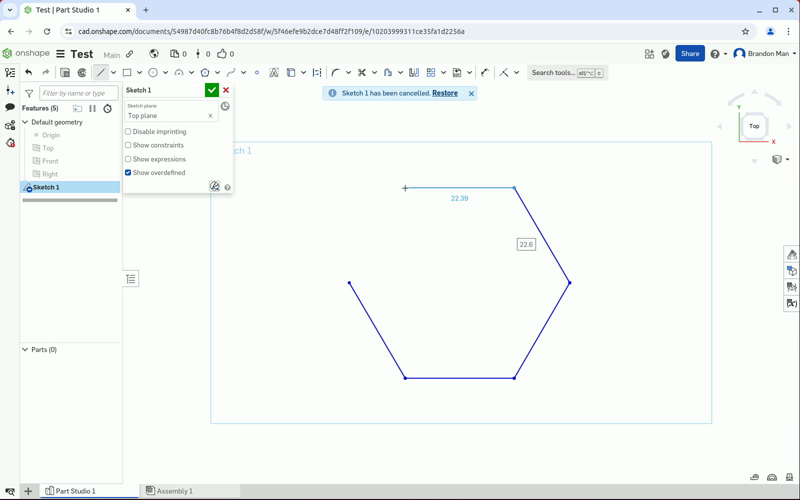
key_up(shift)
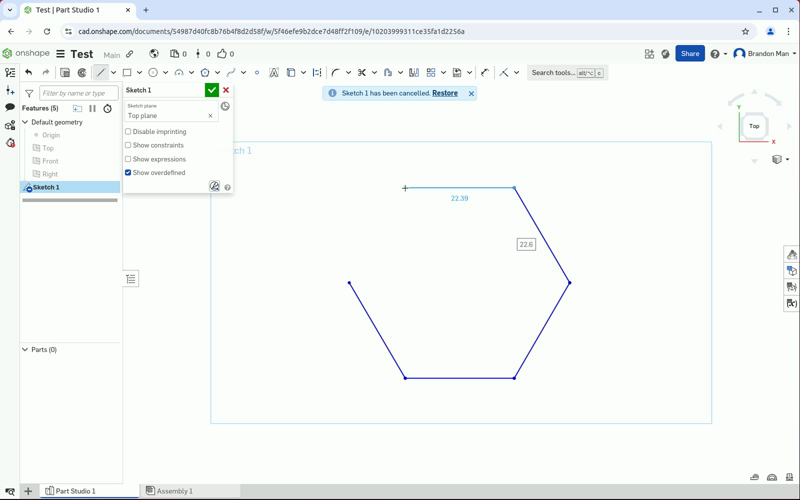
key_down(shift)
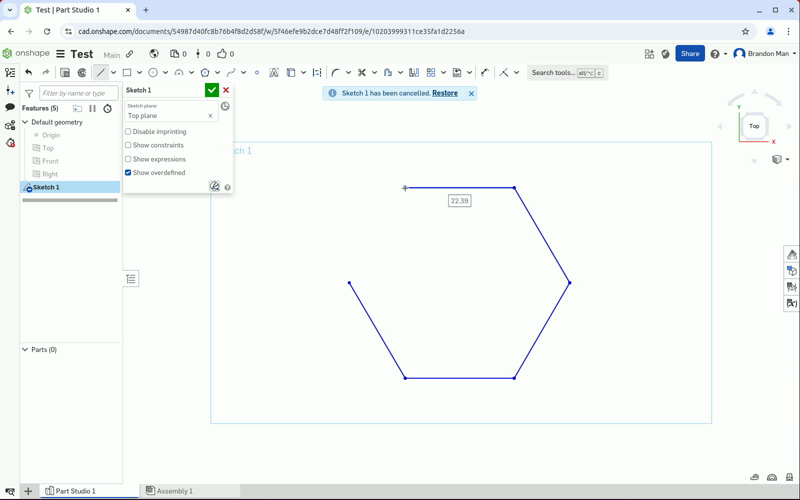
mouse_move(349, 282)
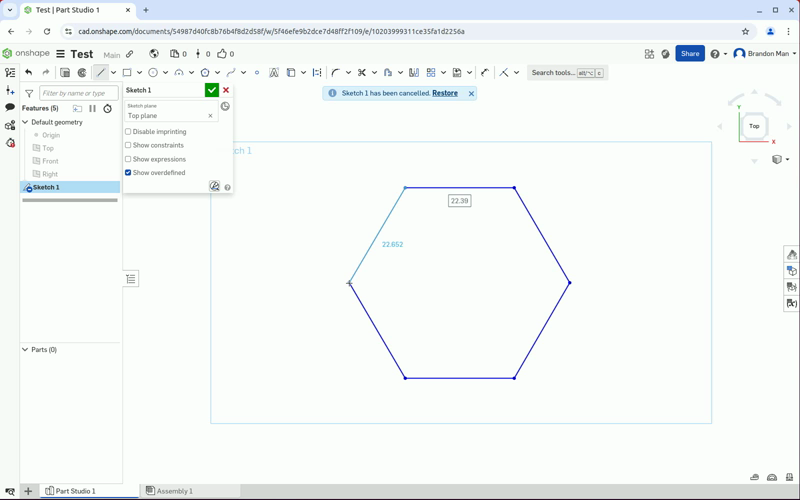
key_up(shift)
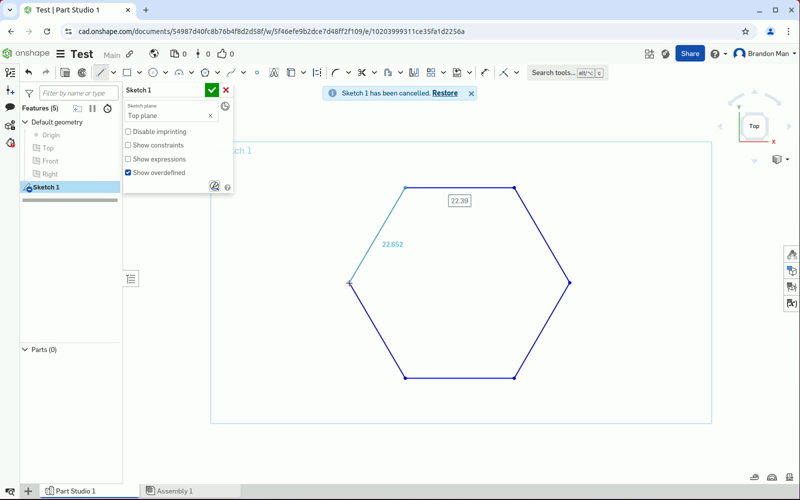
click(349, 282)
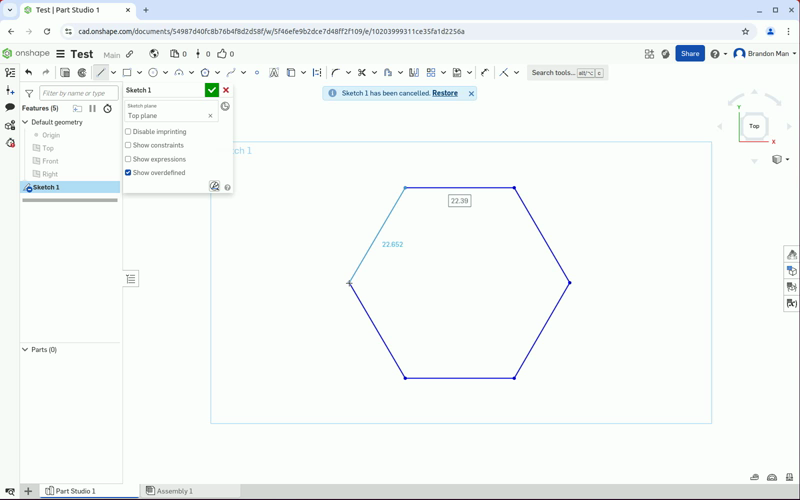
key(esc)
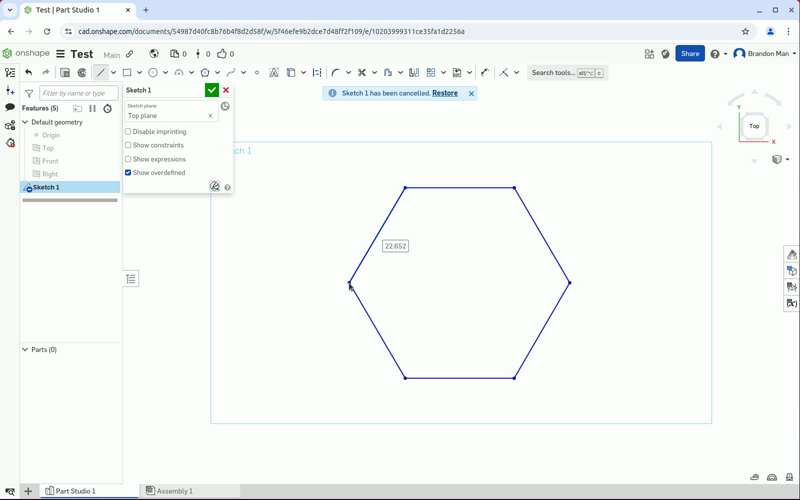
mouse_move(487, 256)
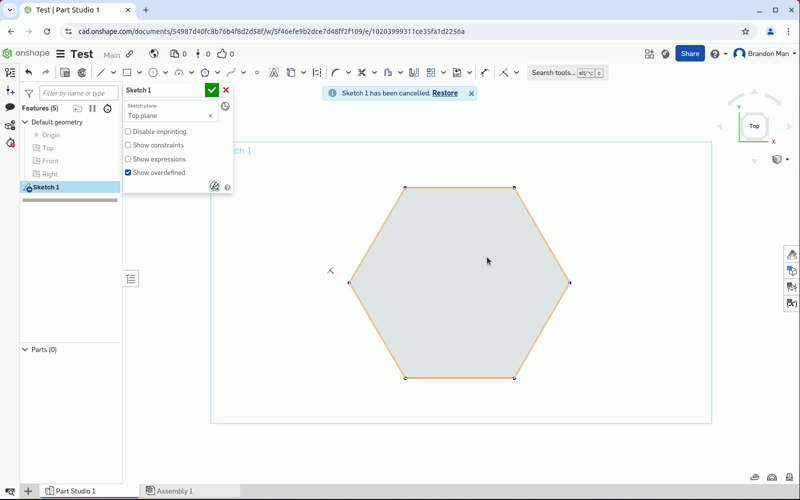
click(487, 256)
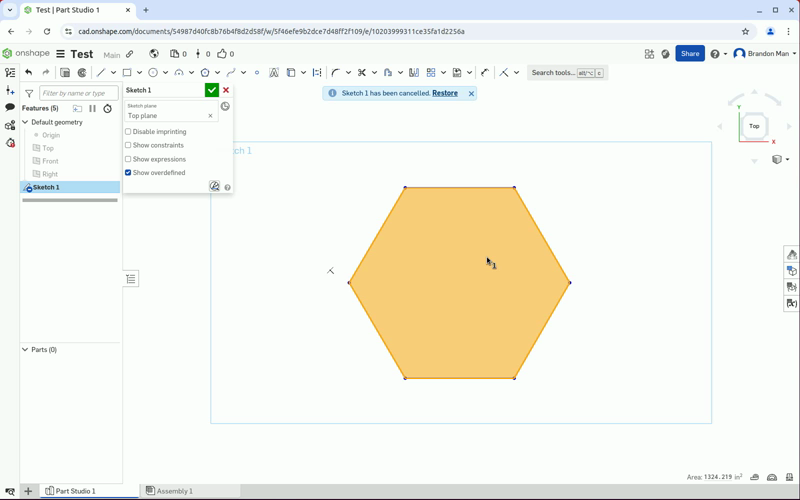
mouse_move(73, 352)
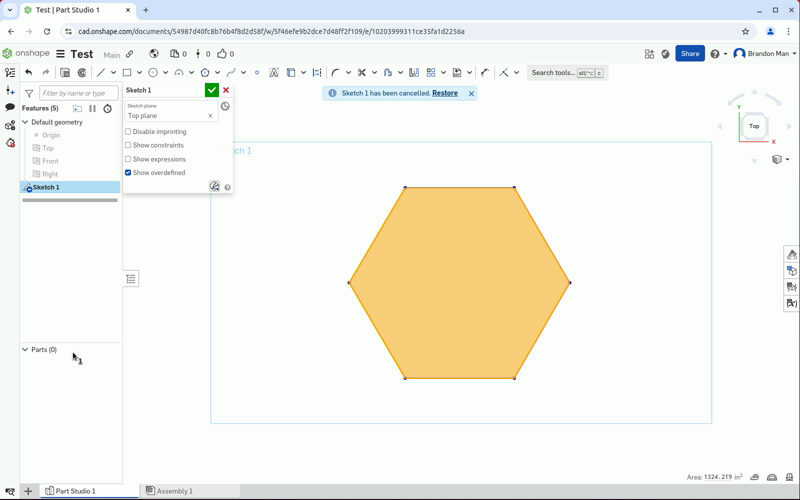
key(shift+y)
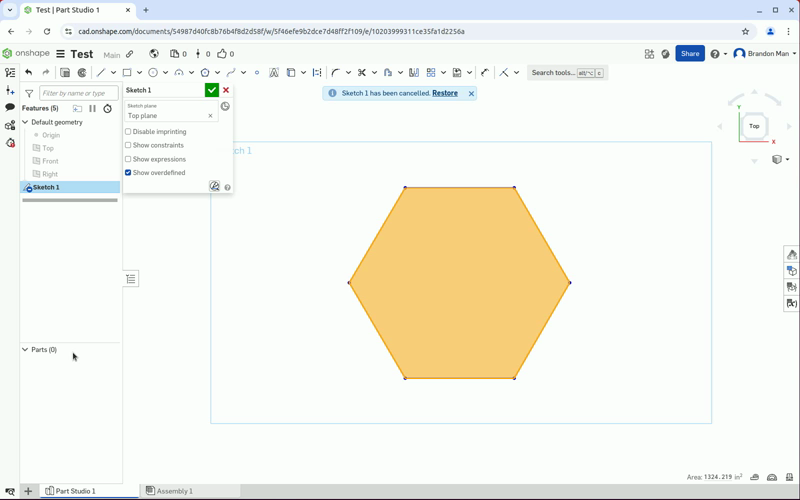
key(shift+e)
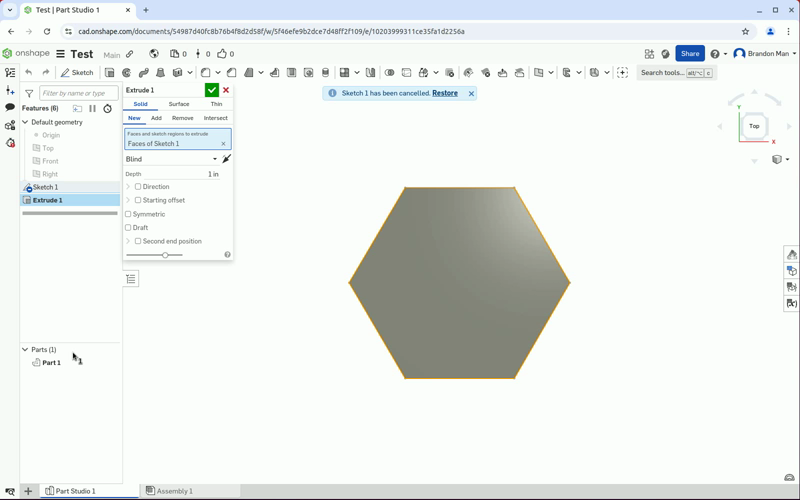
mouse_move(143, 106)
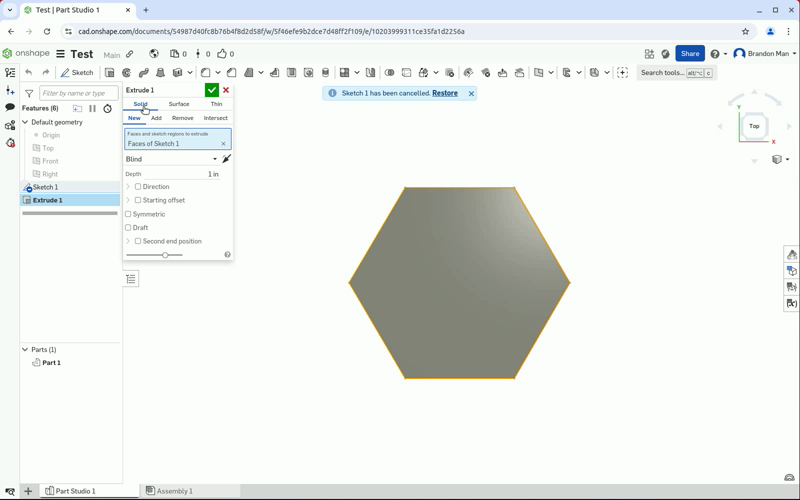
click(143, 106)
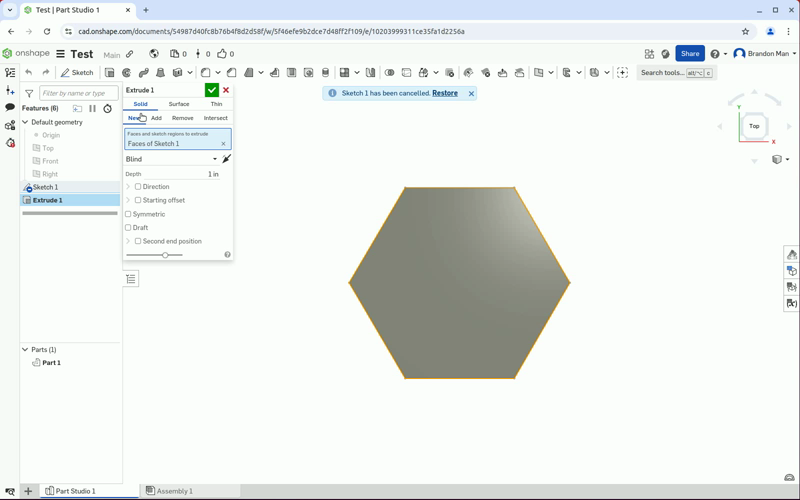
mouse_move(137, 120)
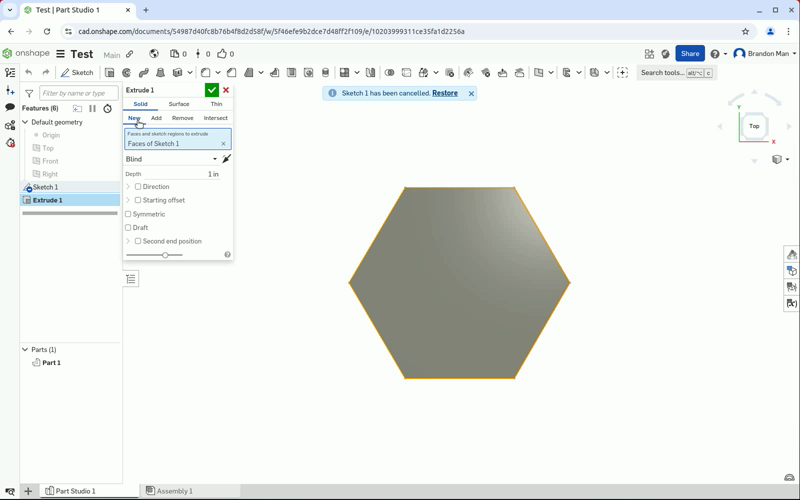
click(137, 120)
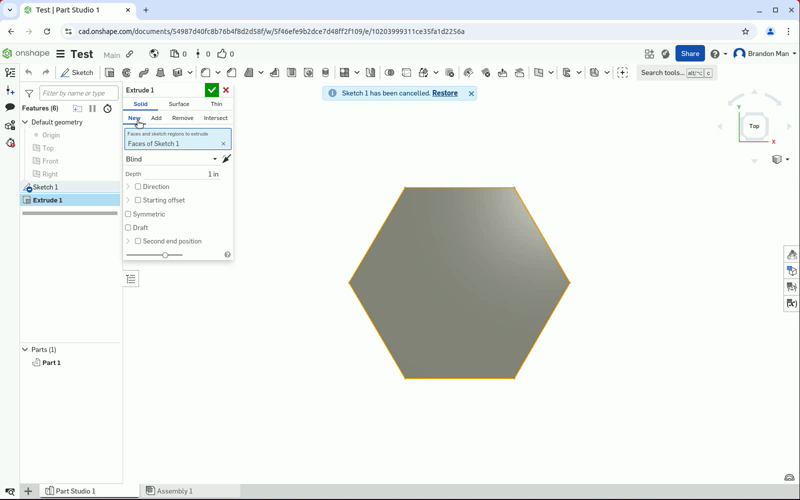
key(tab, 4)
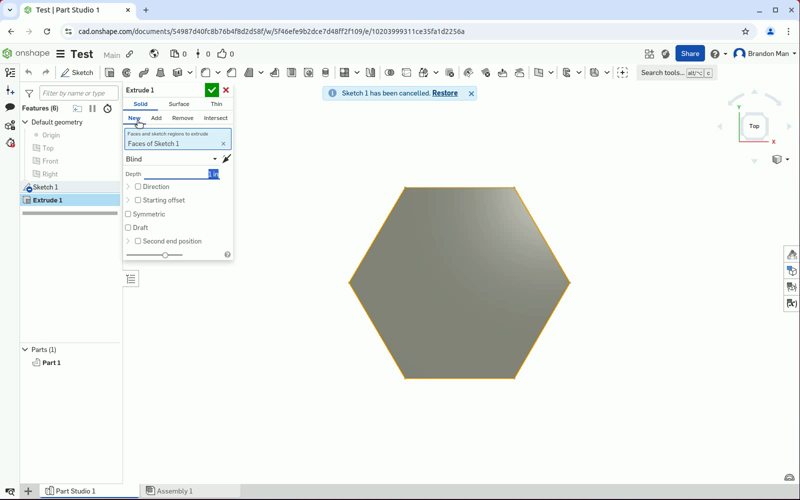
text(15.405)
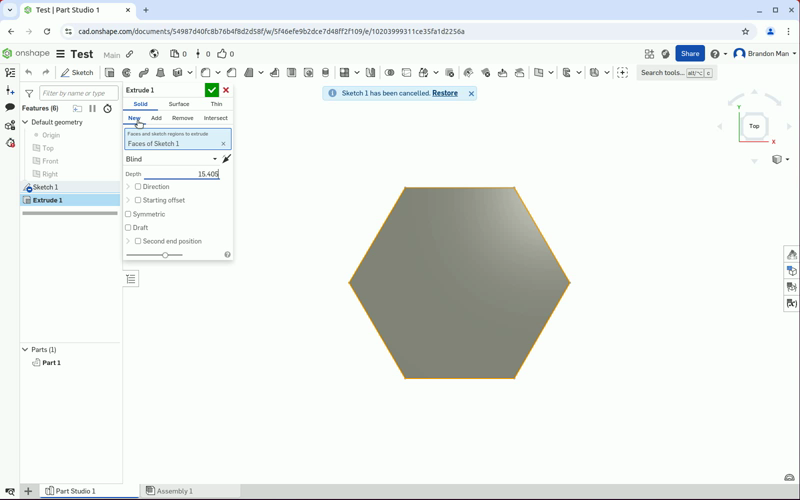
key(enter)
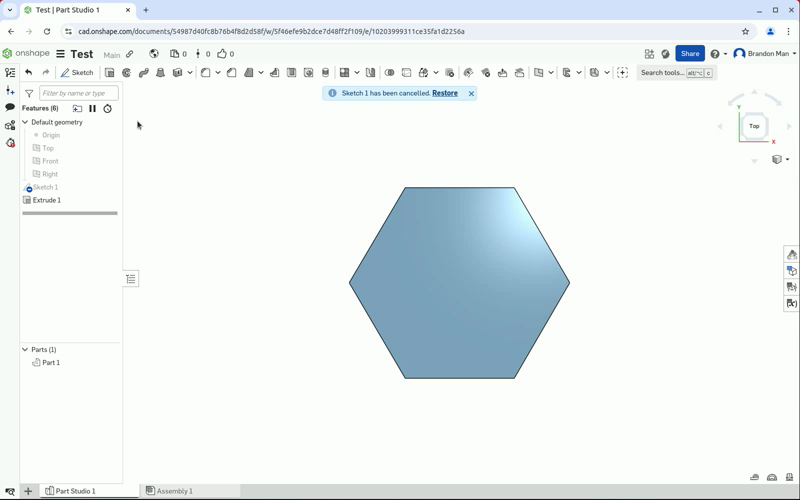
key(shift+h)
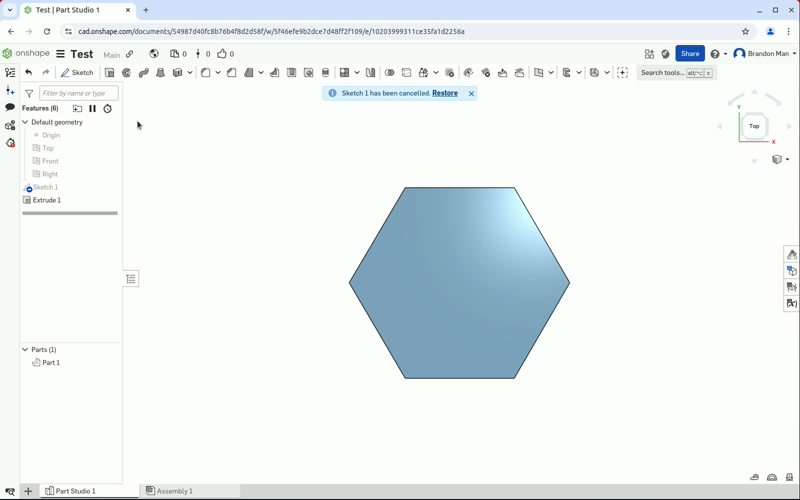
key(shift+h)
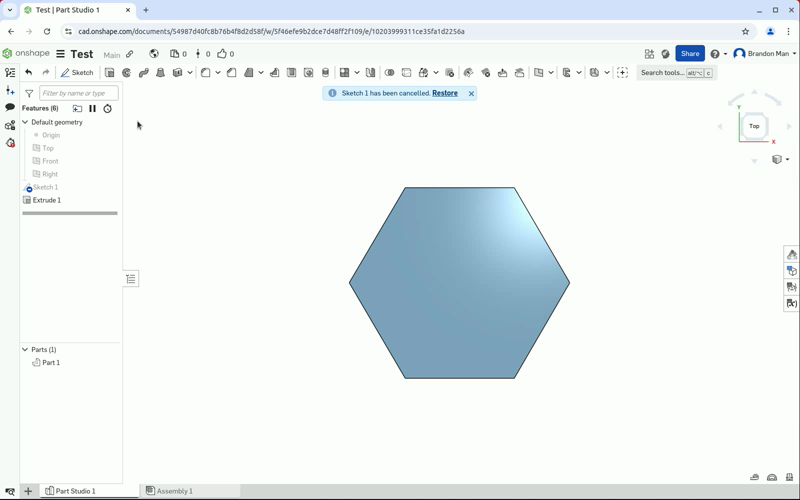
mouse_move(73, 189)
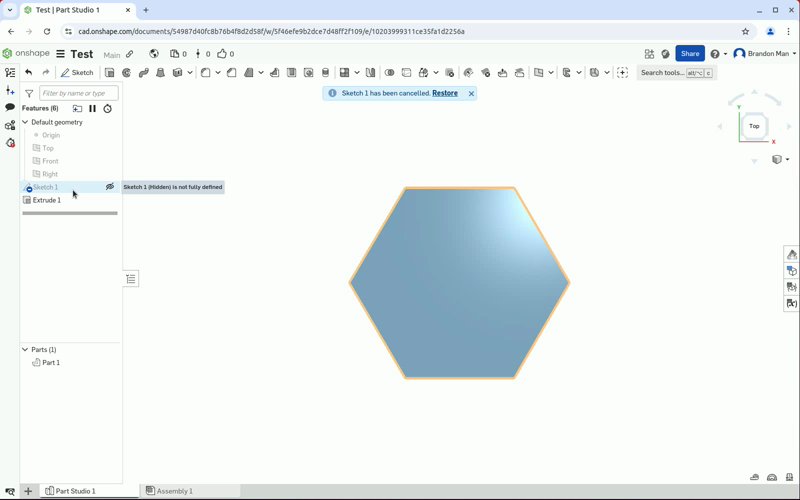
click(73, 189)
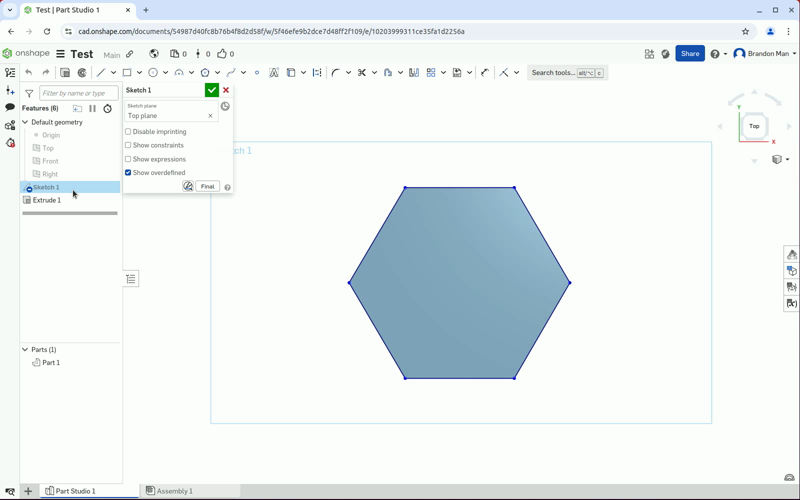
mouse_move(229, 92)
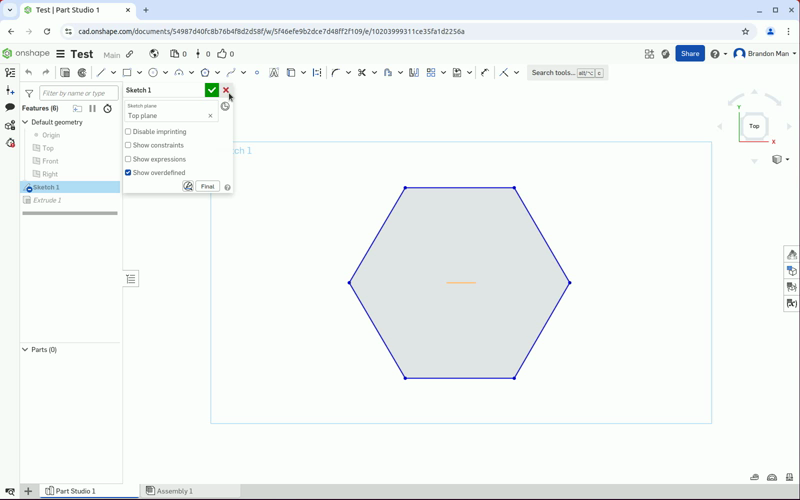
click(229, 92)
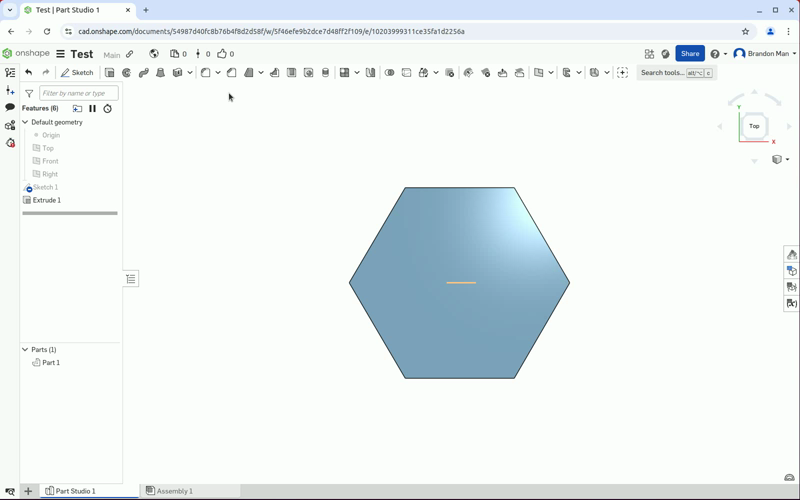
mouse_move(541, 75)
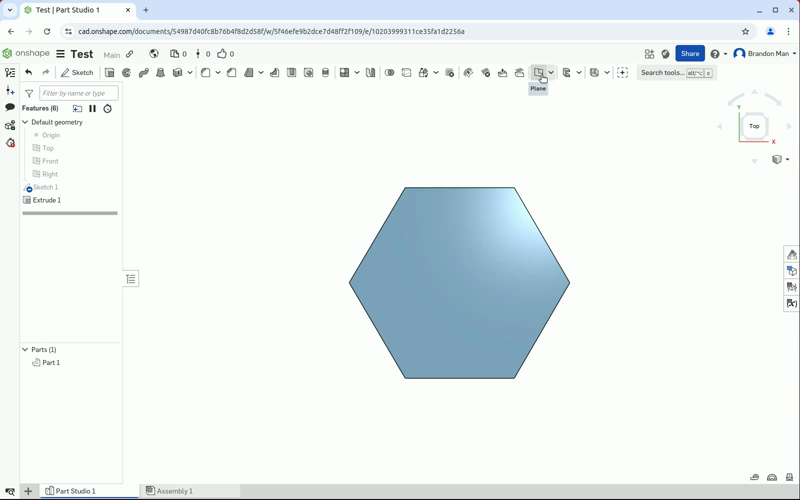
click(541, 75)
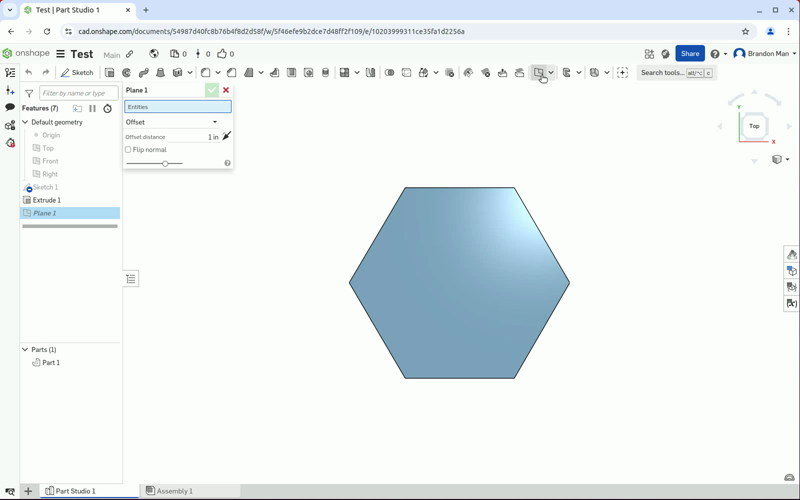
mouse_move(73, 150)
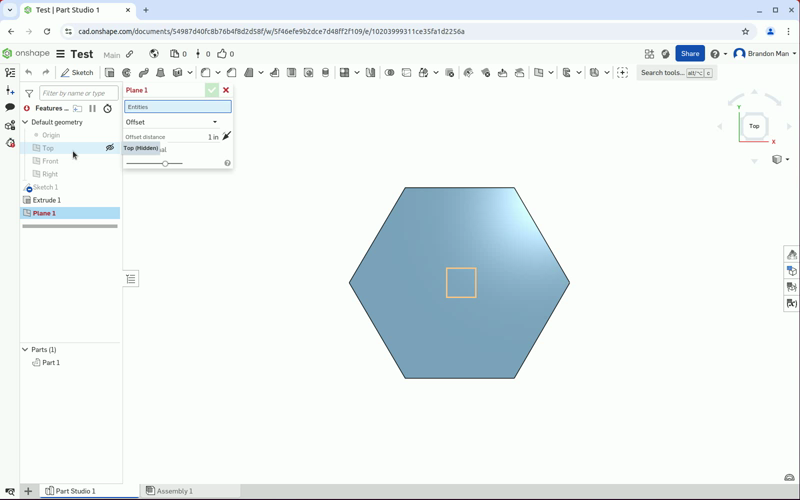
click(73, 150)
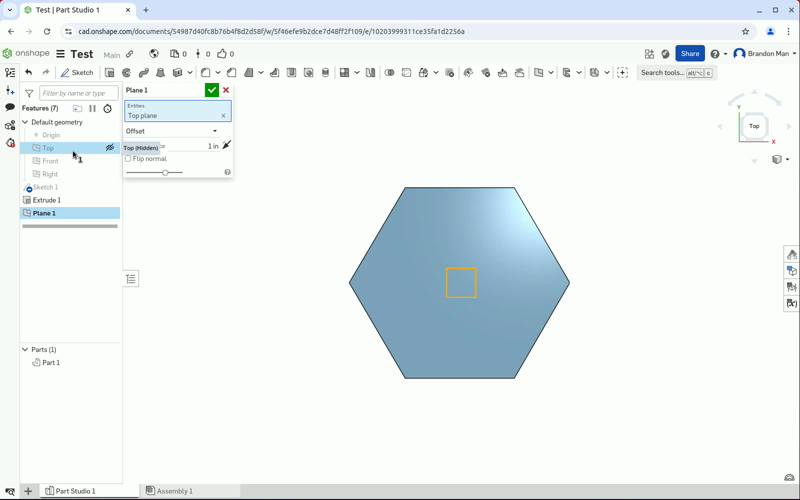
key(tab, 2)
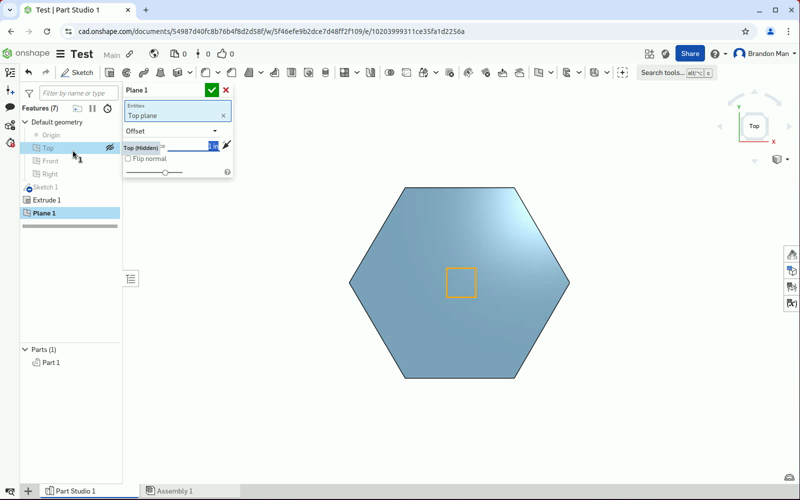
text(15.405)
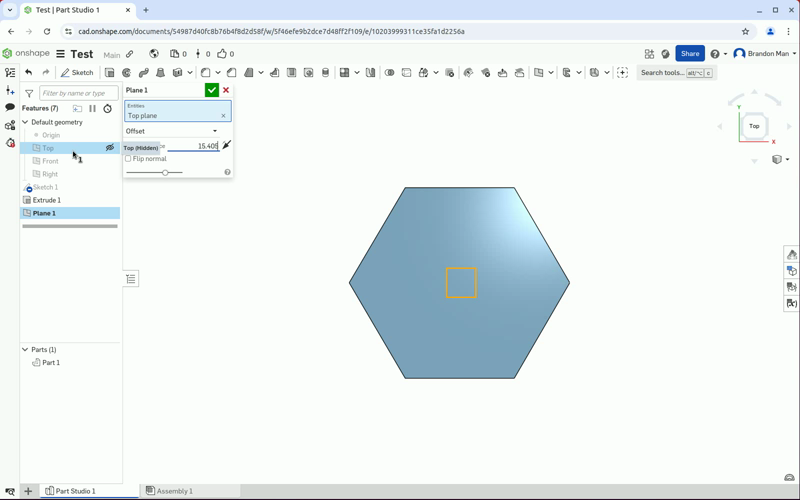
key(enter, 2)
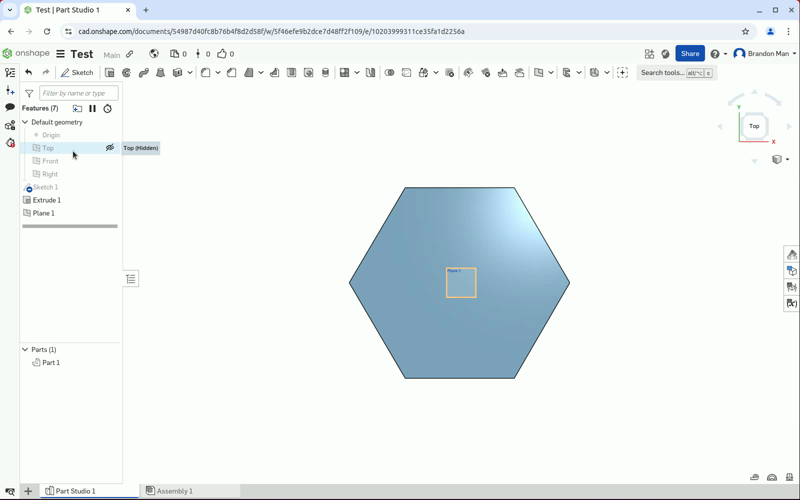
key(shift+s)
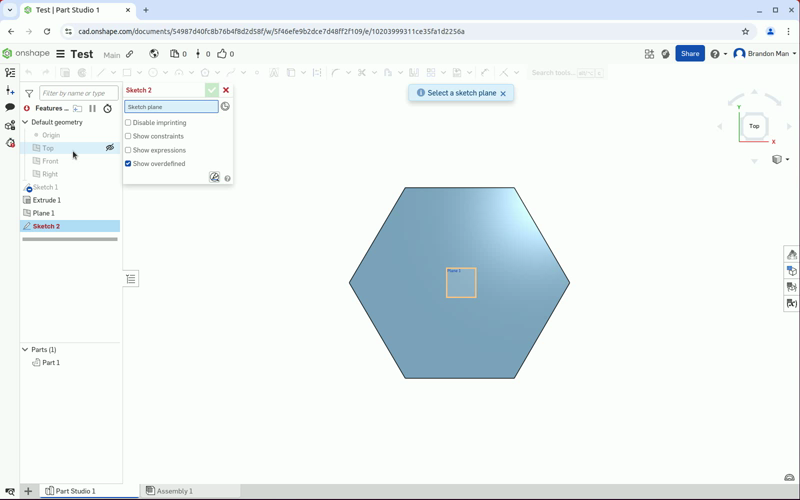
mouse_move(73, 215)
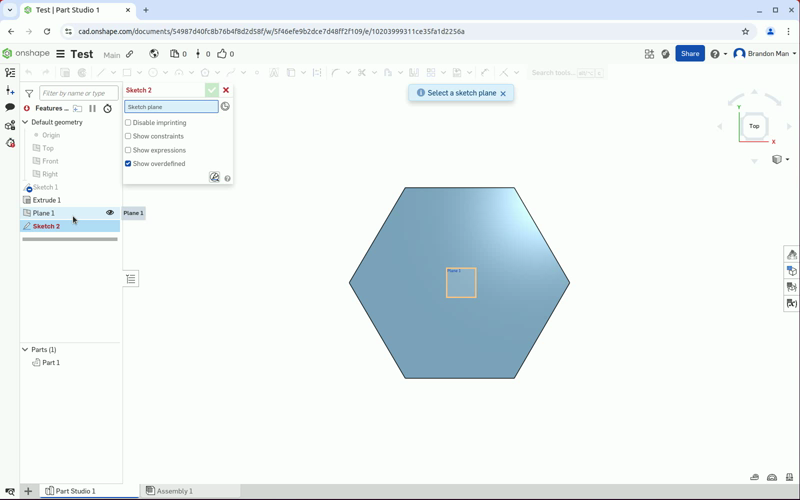
click(73, 215)
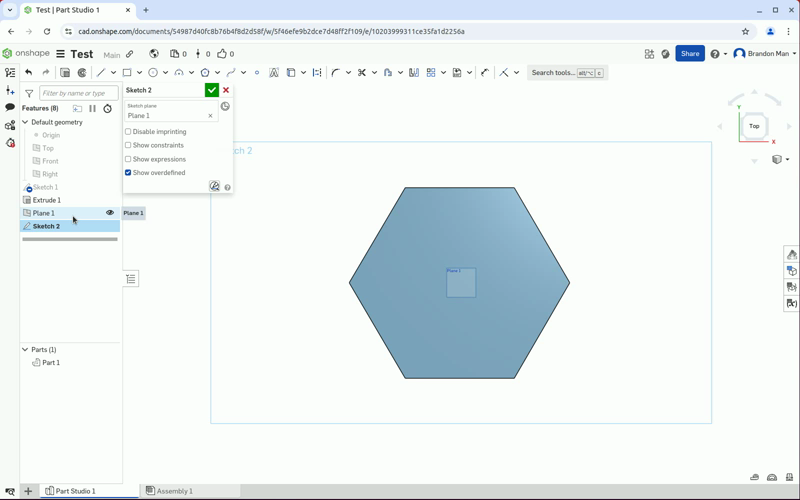
mouse_move(73, 352)
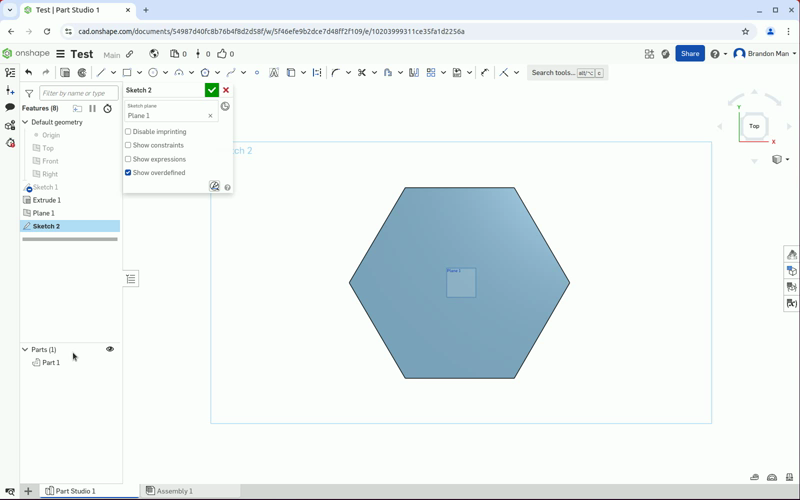
key(y)
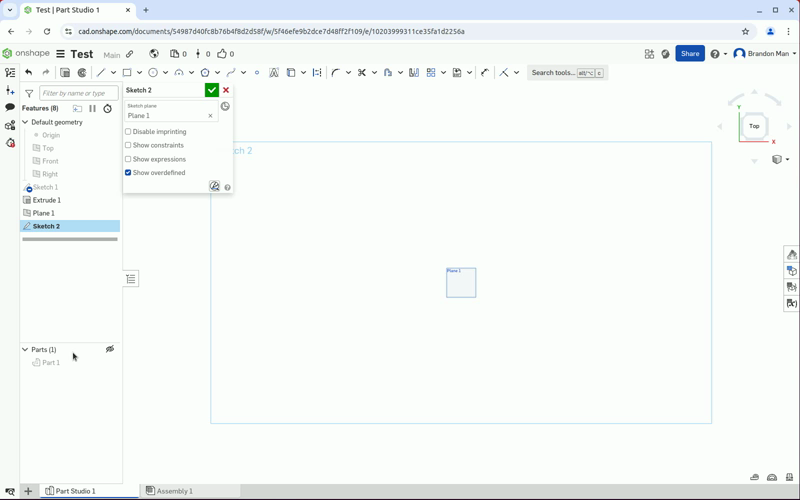
key(c)
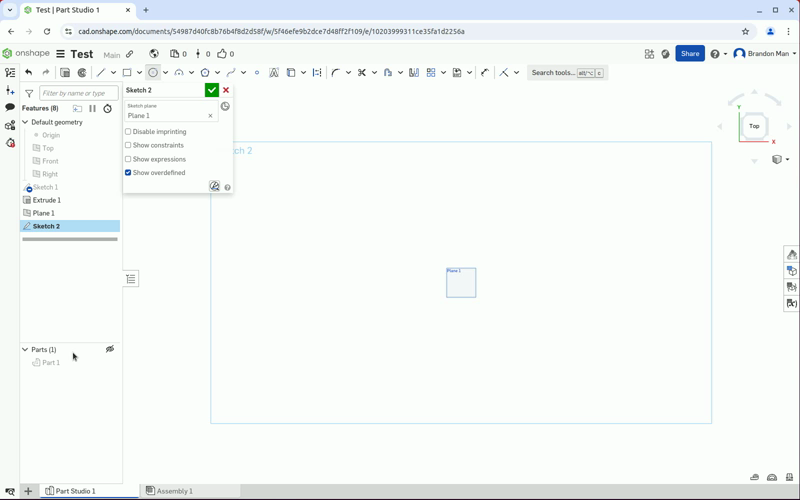
key_down(shift)
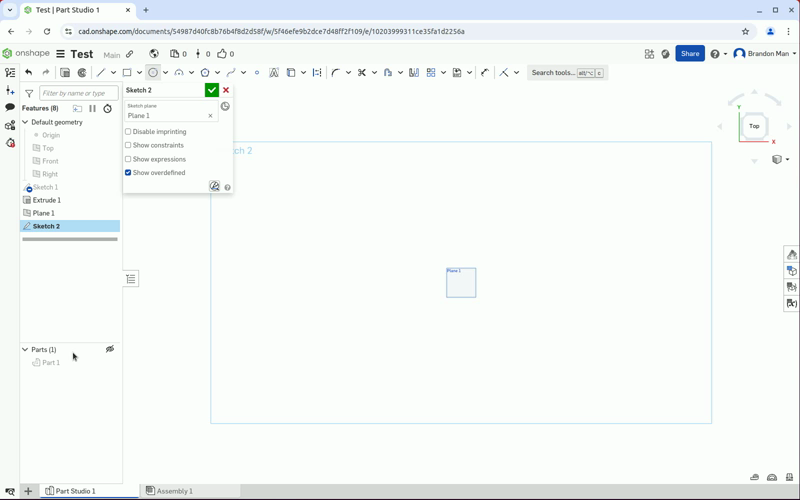
mouse_move(461, 282)
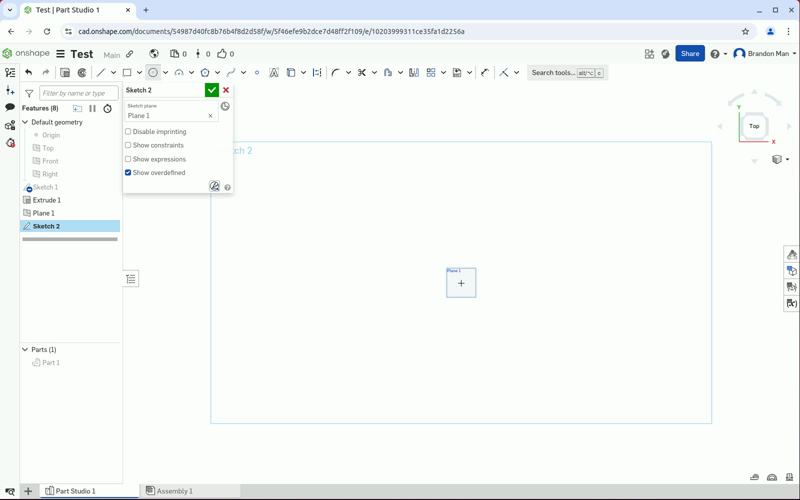
click(461, 282)
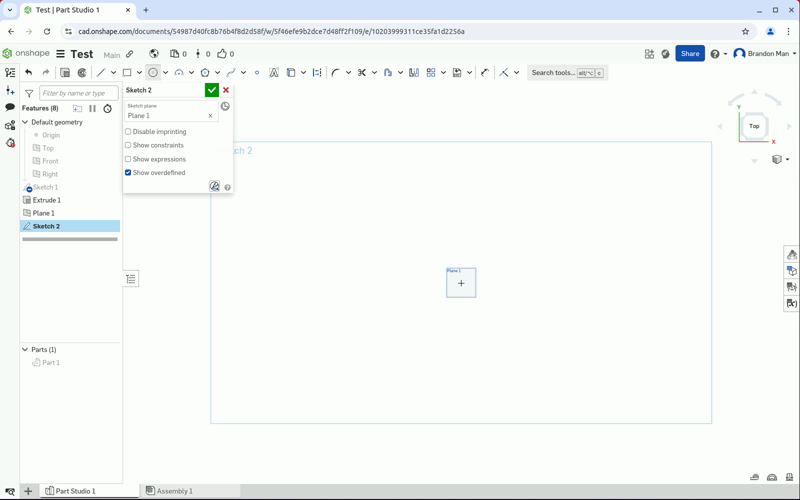
key_up(shift)
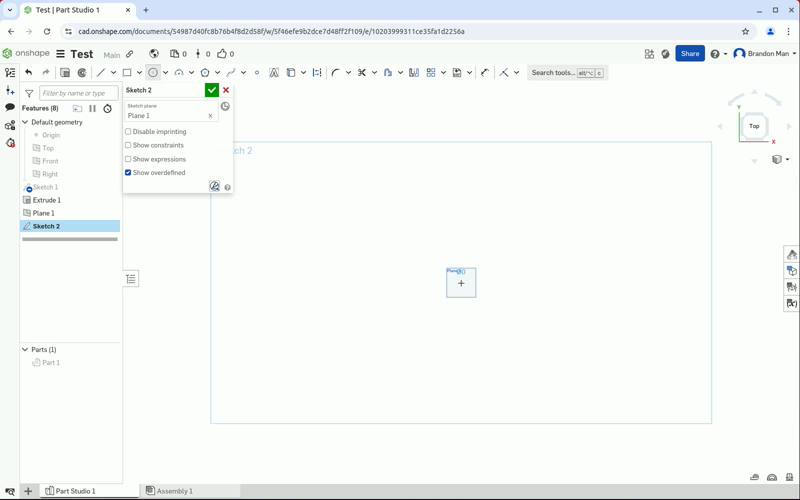
mouse_move(552, 282)
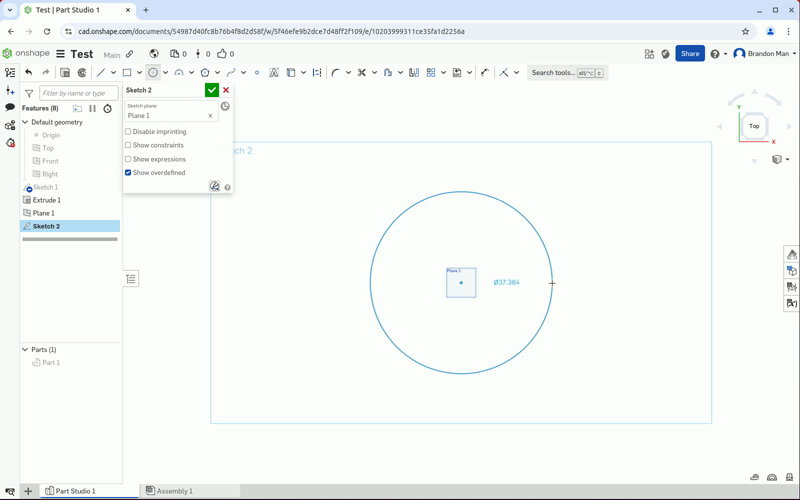
click(552, 282)
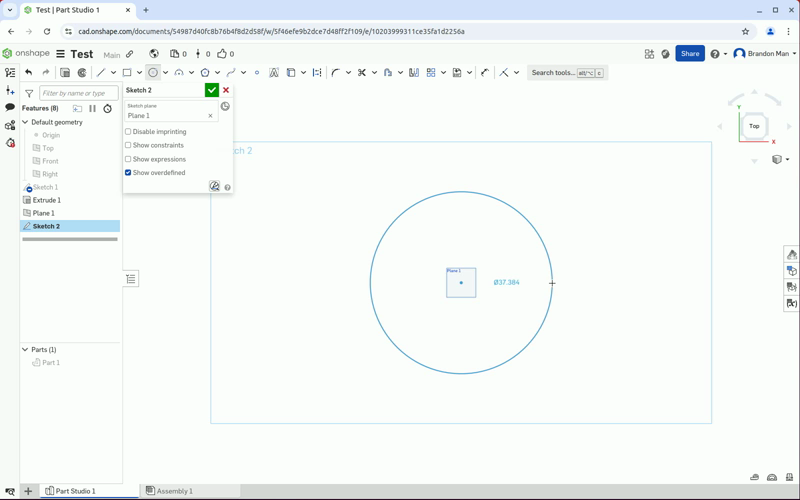
key(esc)
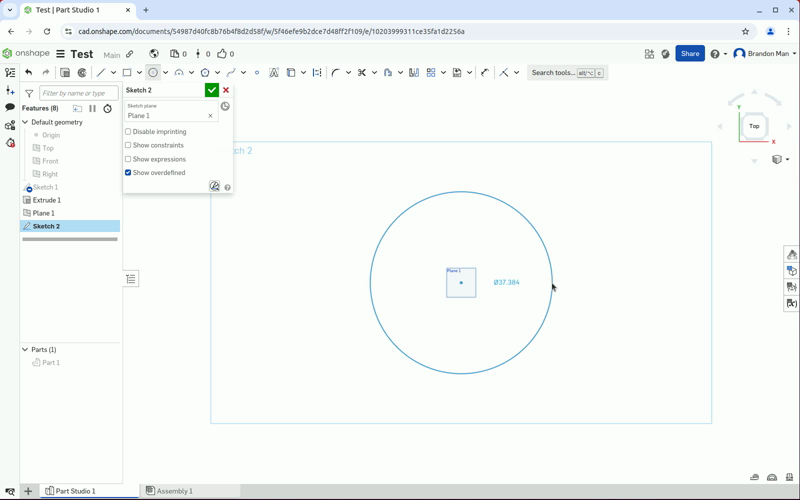
mouse_move(522, 242)
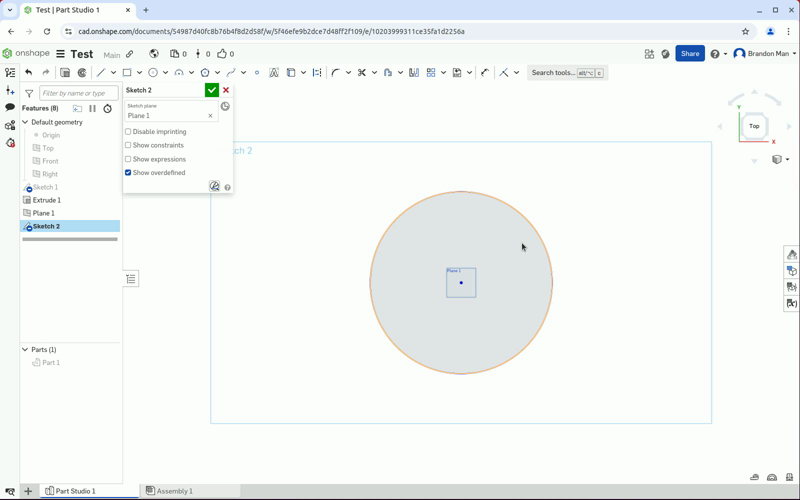
click(522, 242)
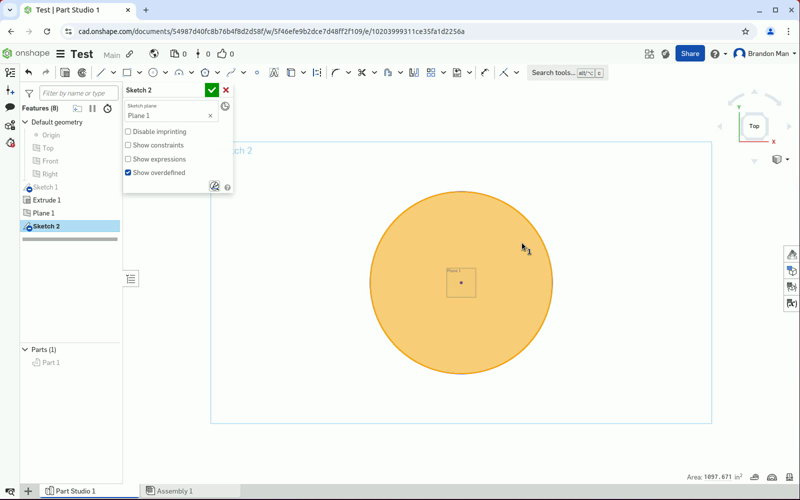
mouse_move(73, 352)
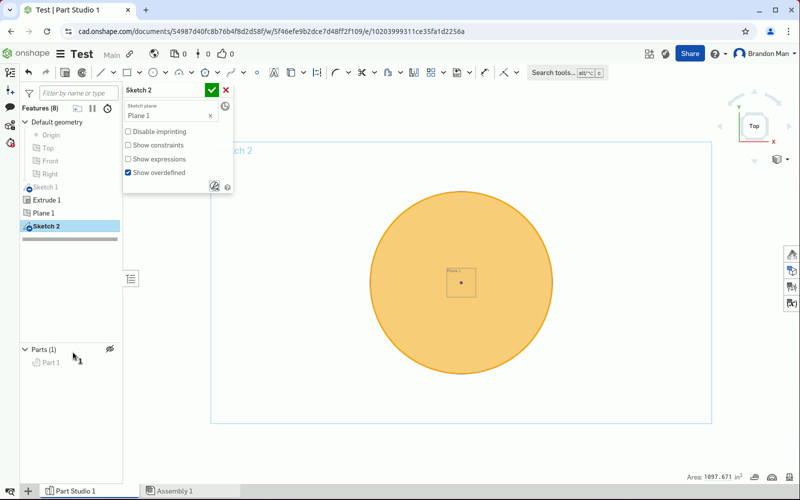
key(shift+y)
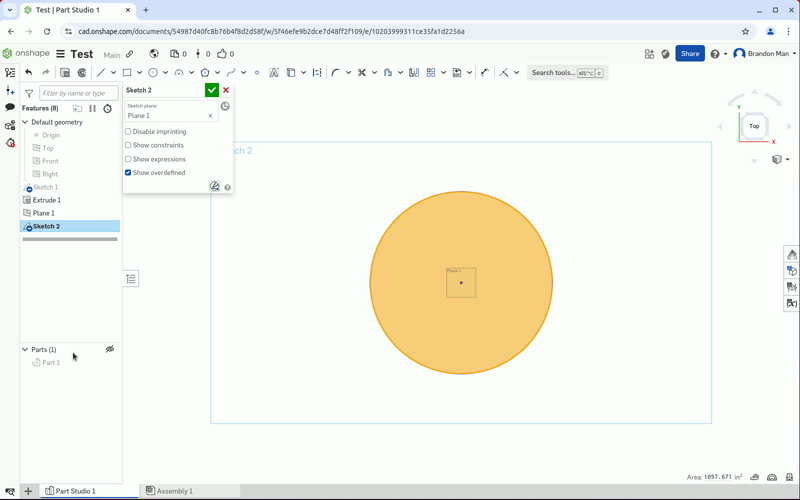
key(shift+e)
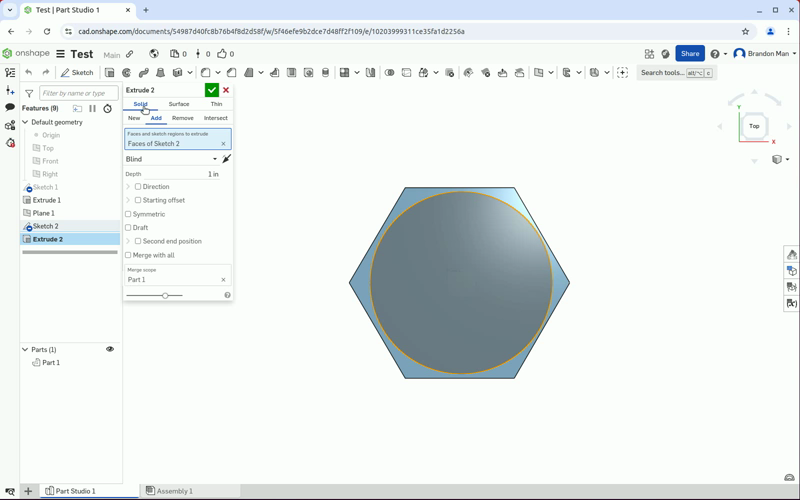
mouse_move(143, 106)
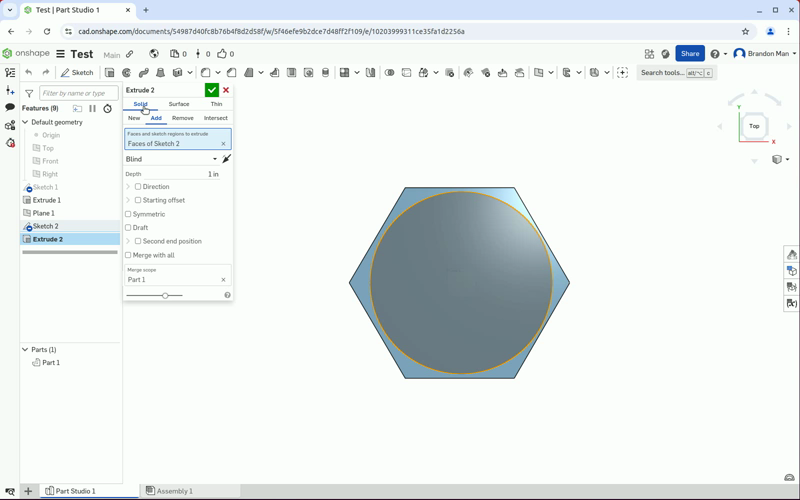
click(143, 106)
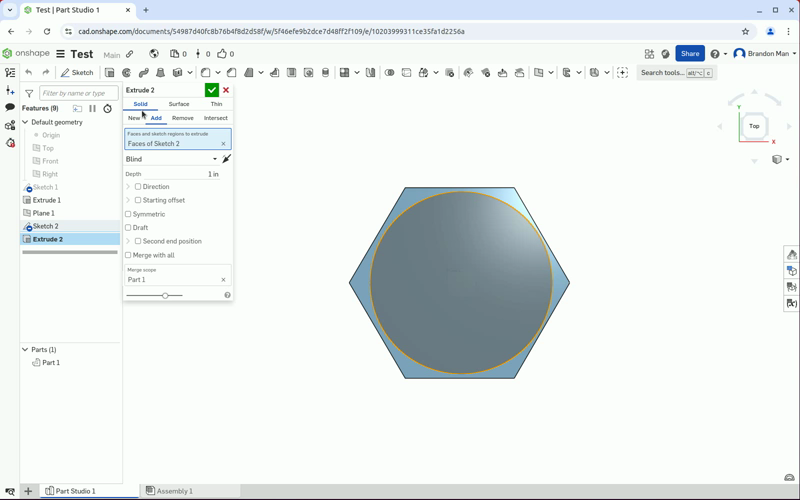
mouse_move(137, 120)
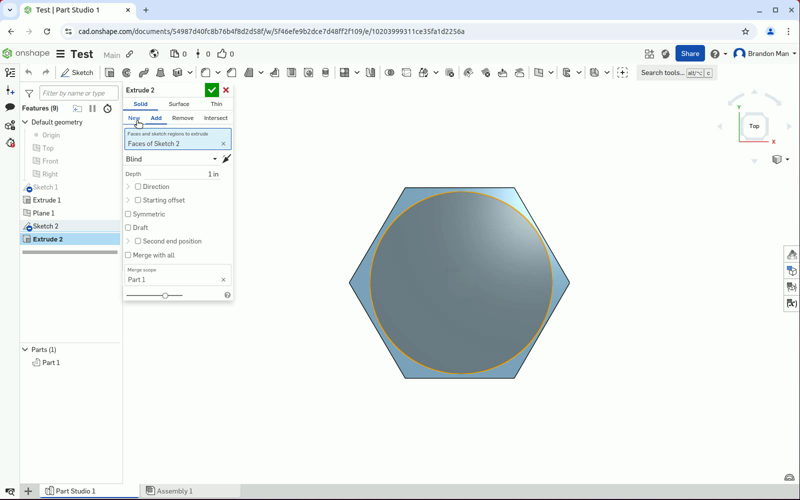
click(137, 120)
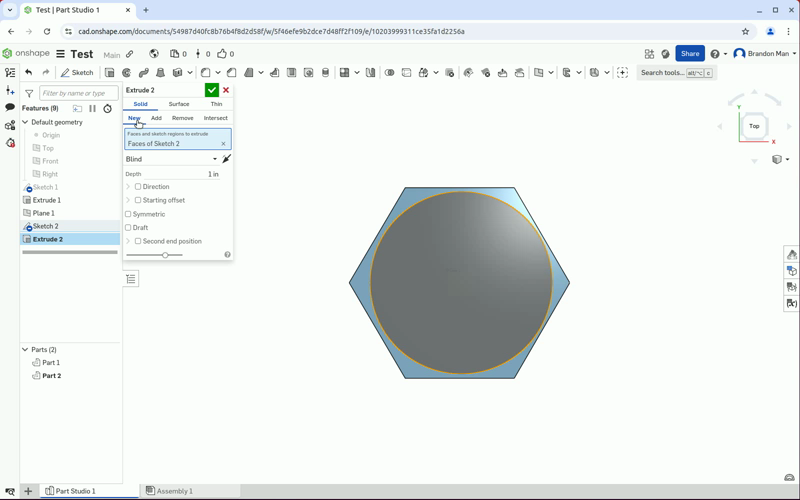
key(tab, 4)
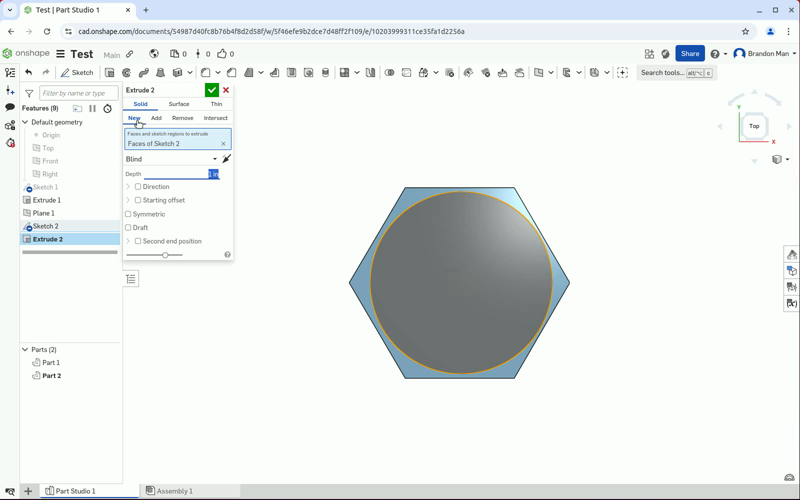
text(7.703)
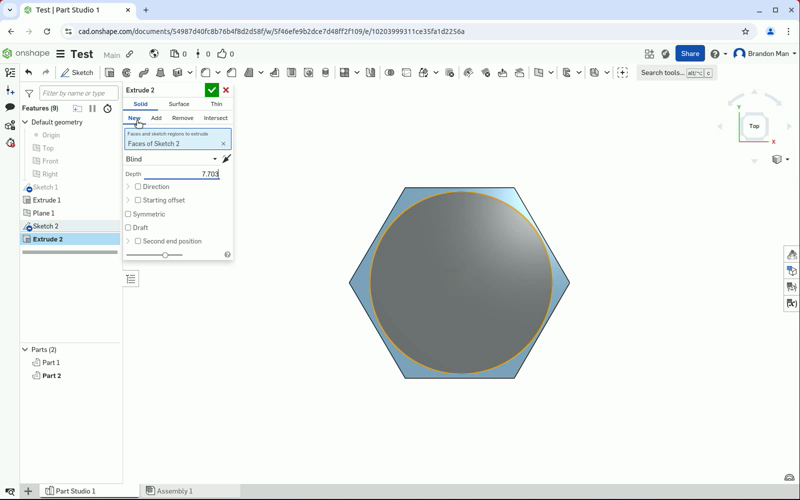
key(enter)
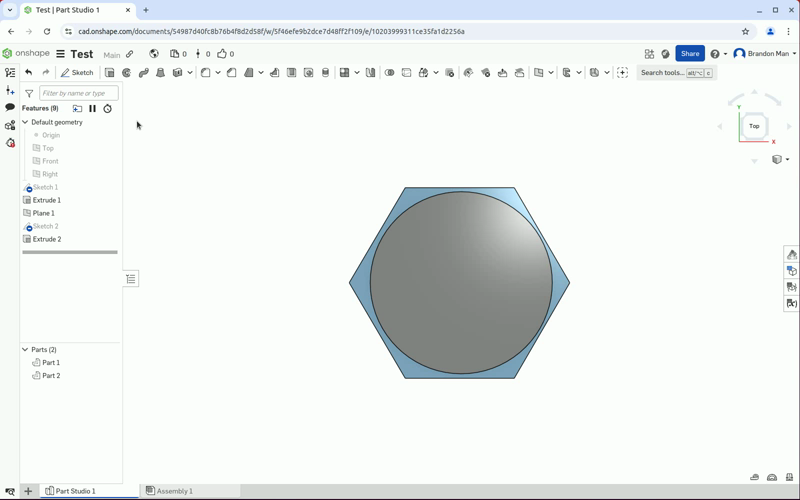
key(shift+h)
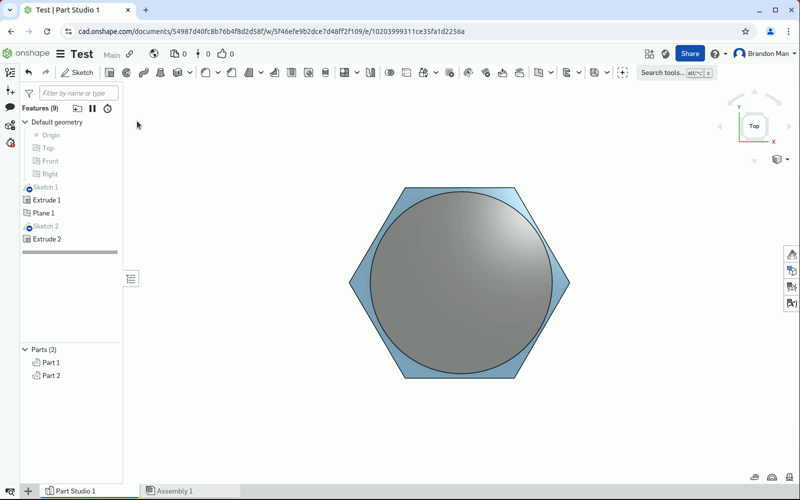
key(shift+h)
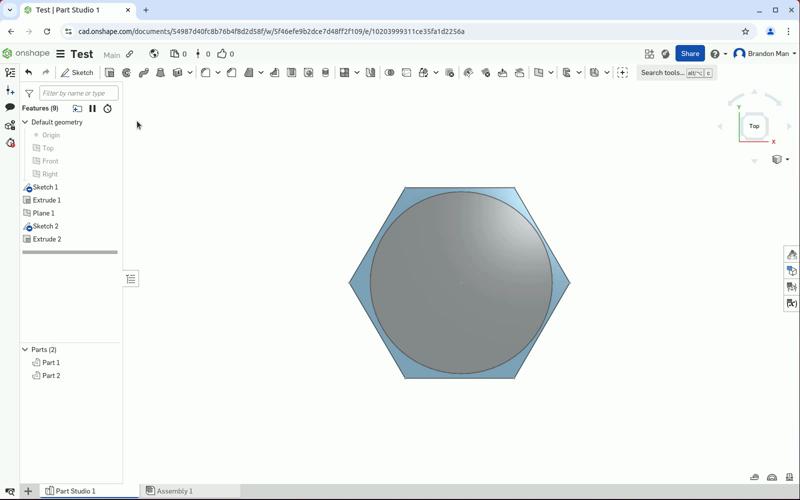
key(shift+7)
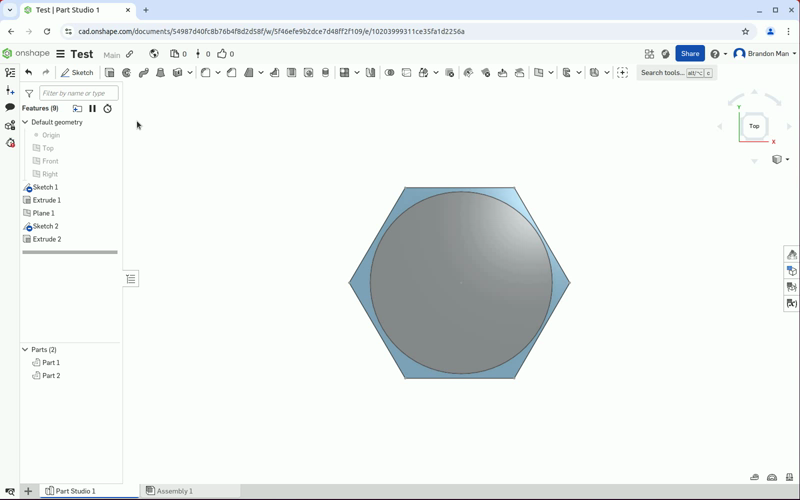
key(up, 3)
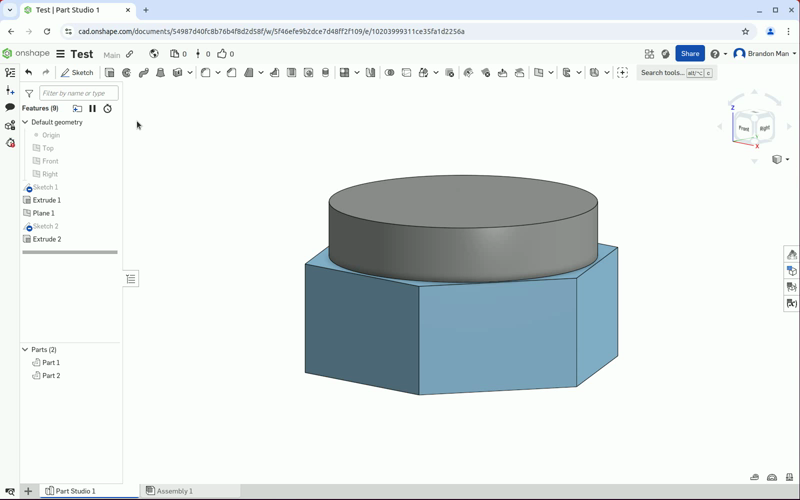
key(left, 3)
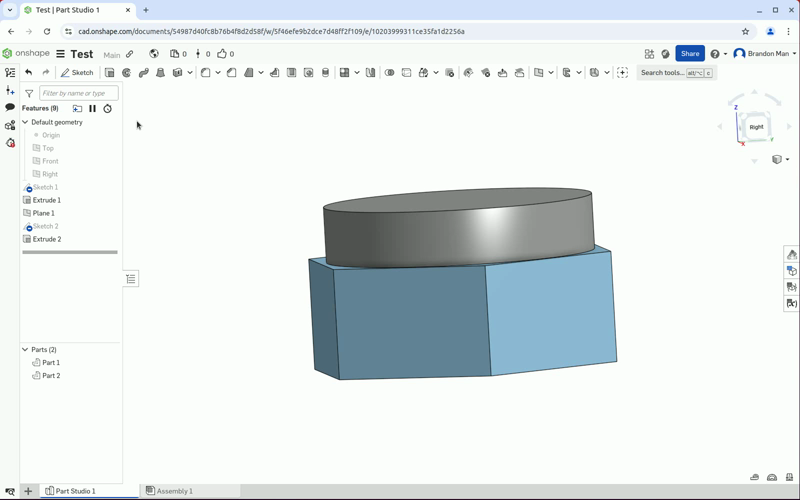
key(right, 3)
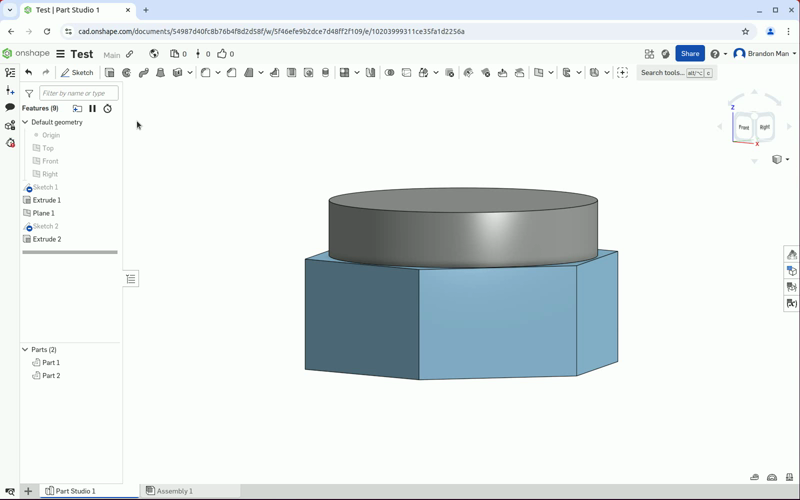
key(down, 3)
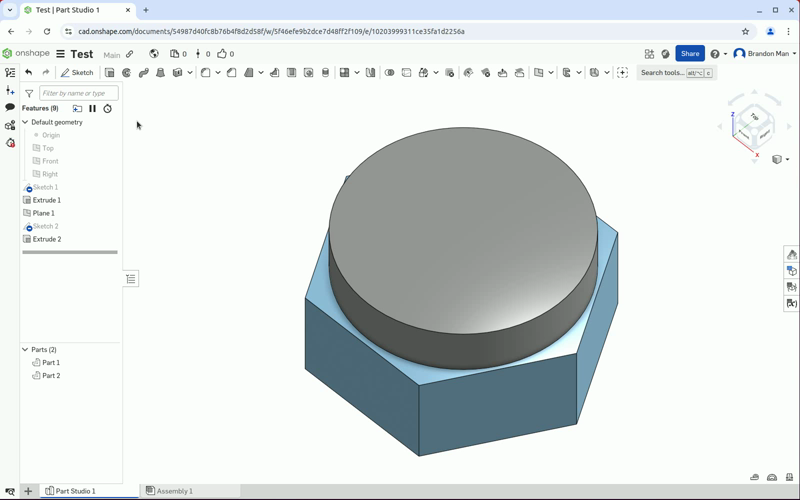
mouse_move(73, 189)
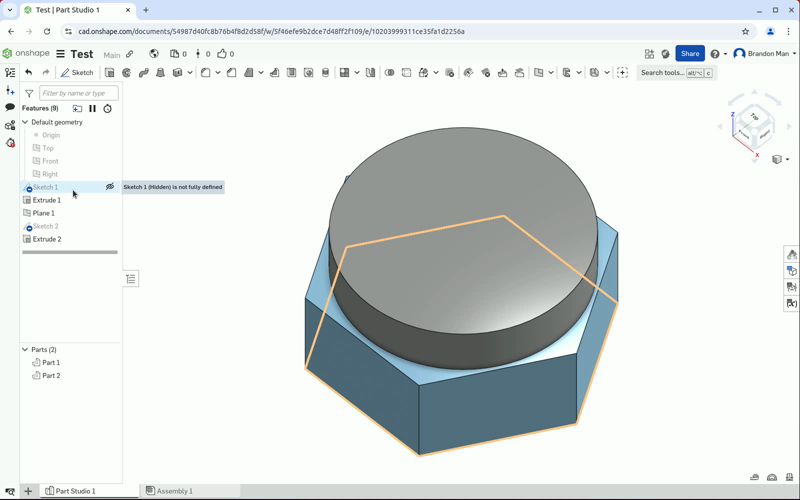
click(73, 189)